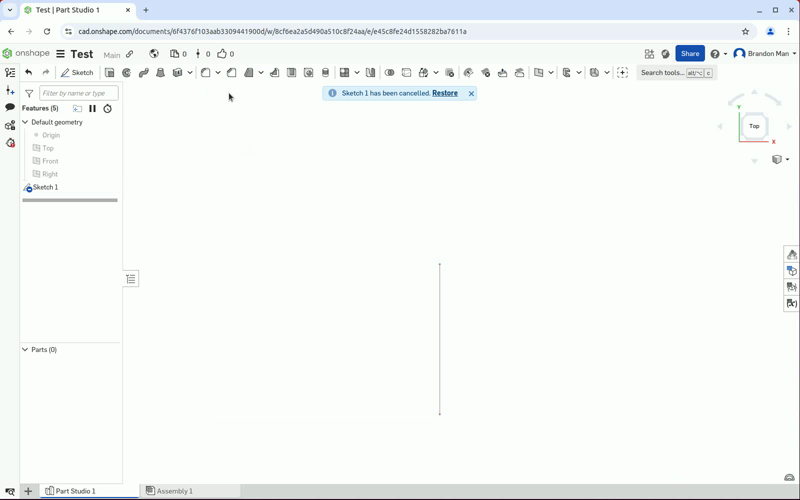
key(shift+h)
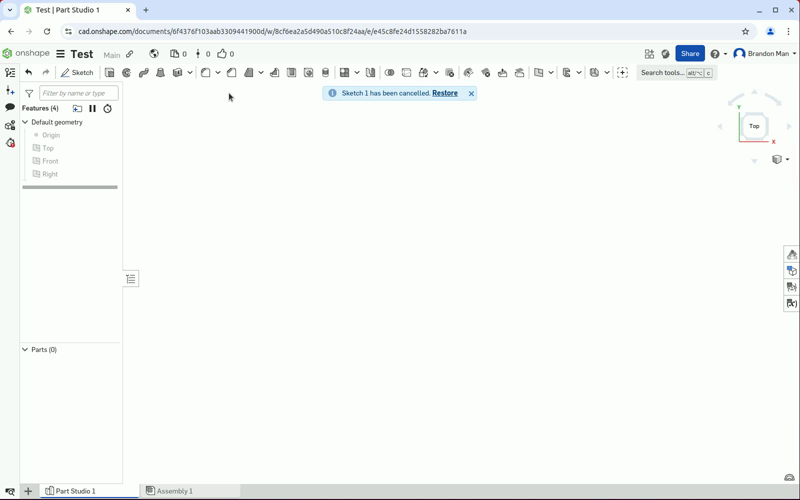
mouse_move(73, 352)
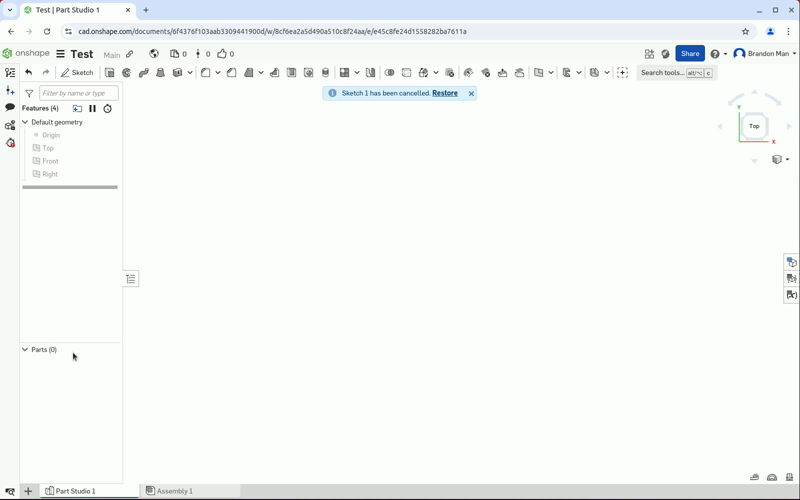
key(y)
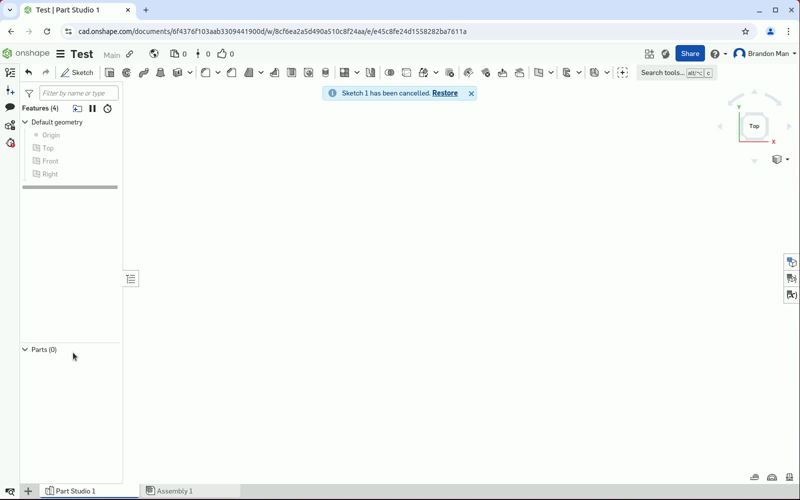
key(shift+p)
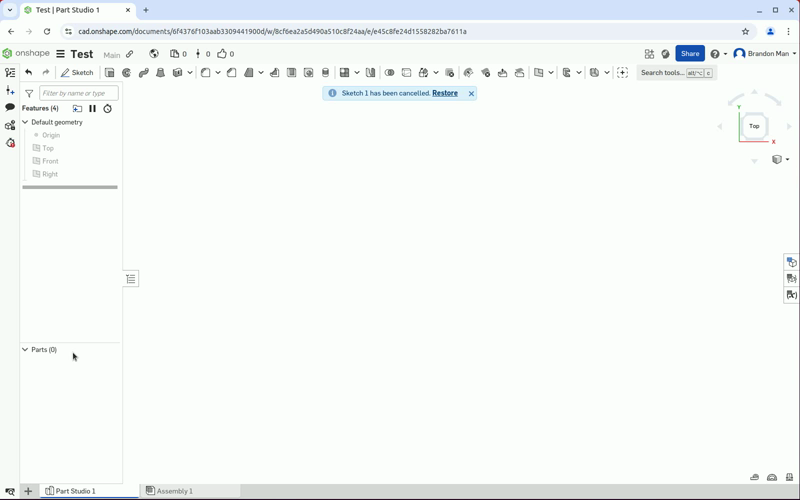
key(space)
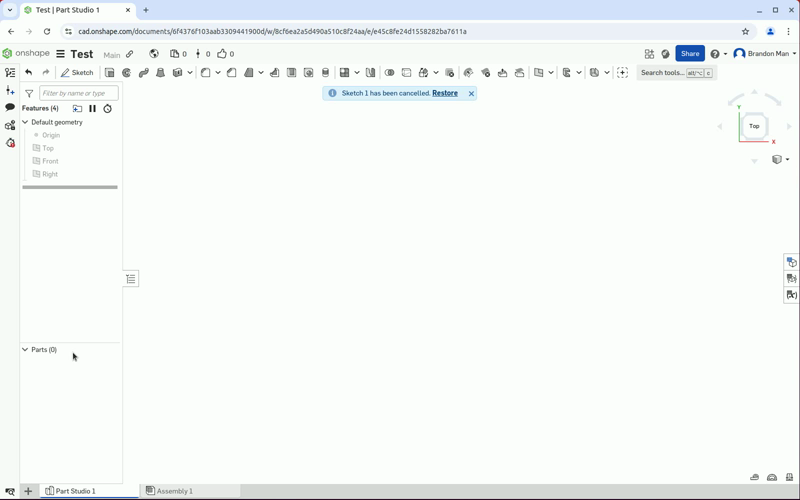
key_down(shift)
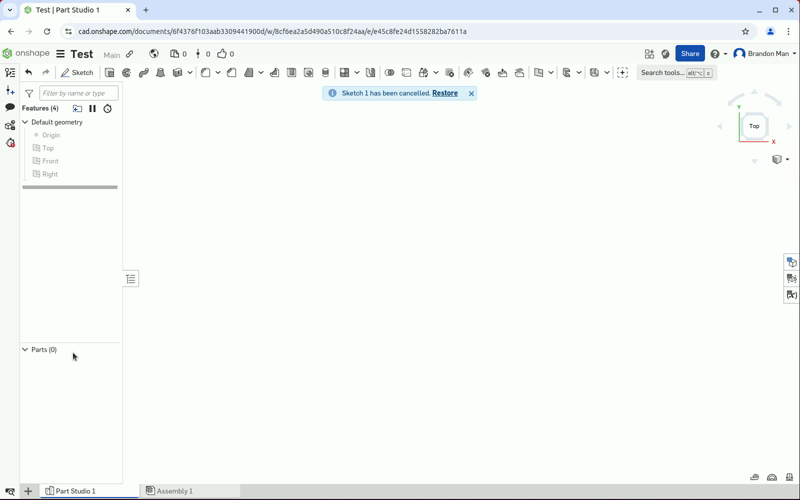
key(up)
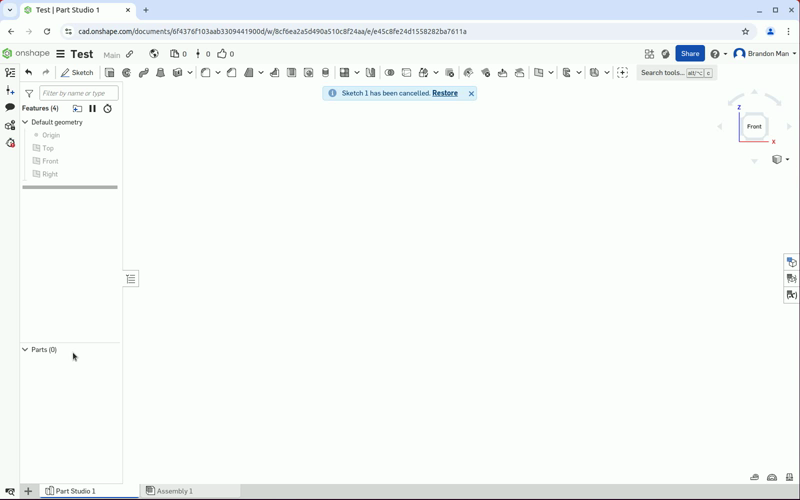
key_up(shift)
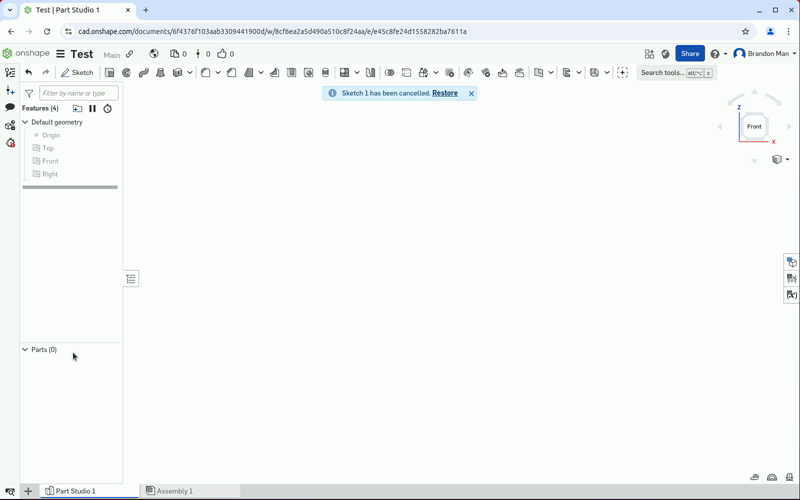
mouse_move(73, 352)
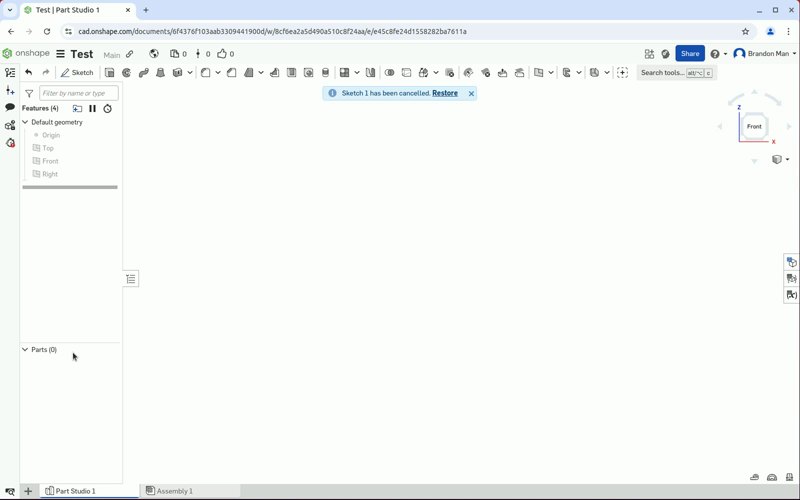
key(shift+y)
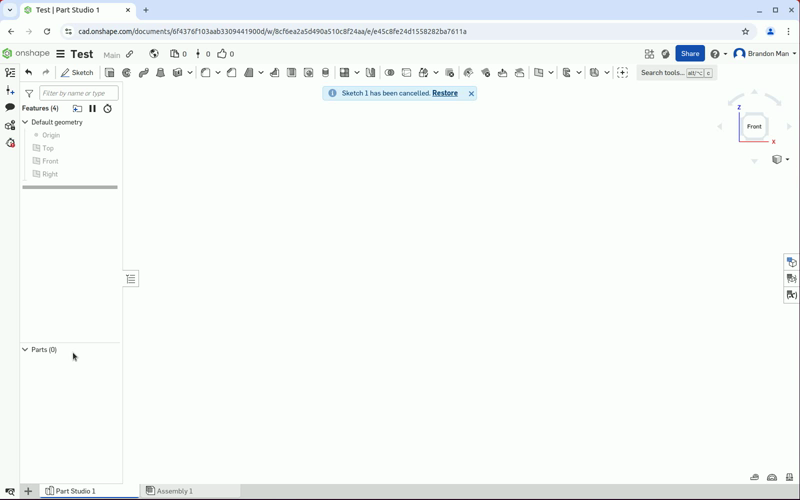
key(shift+s)
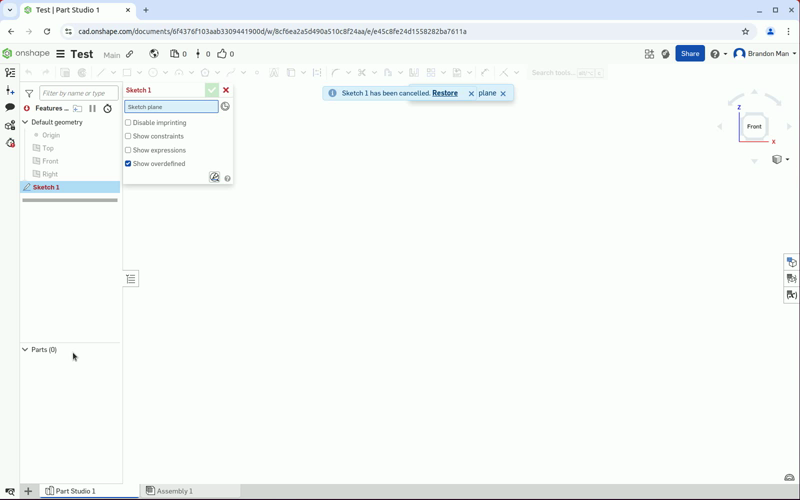
mouse_move(73, 163)
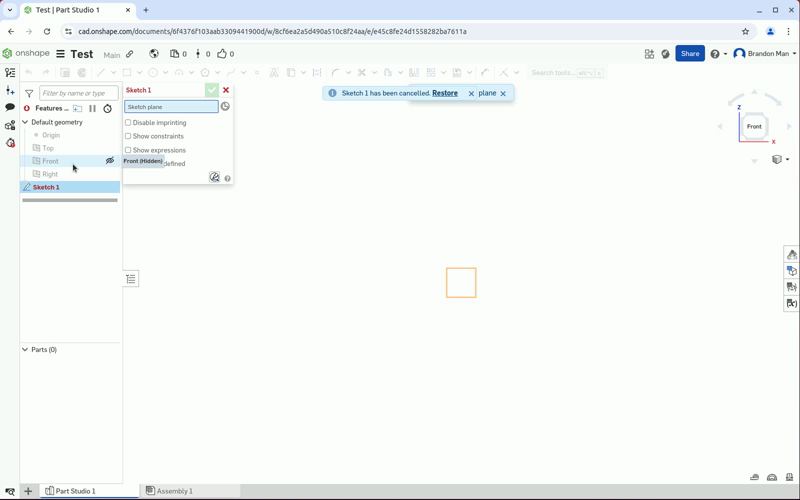
click(73, 163)
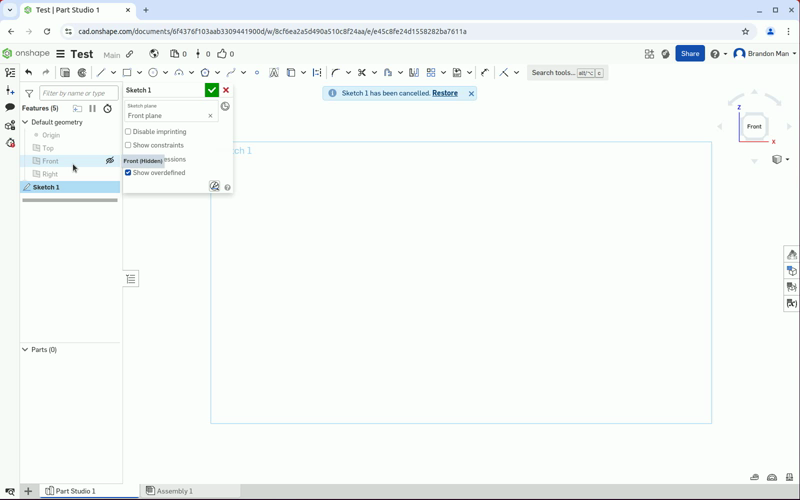
mouse_move(73, 352)
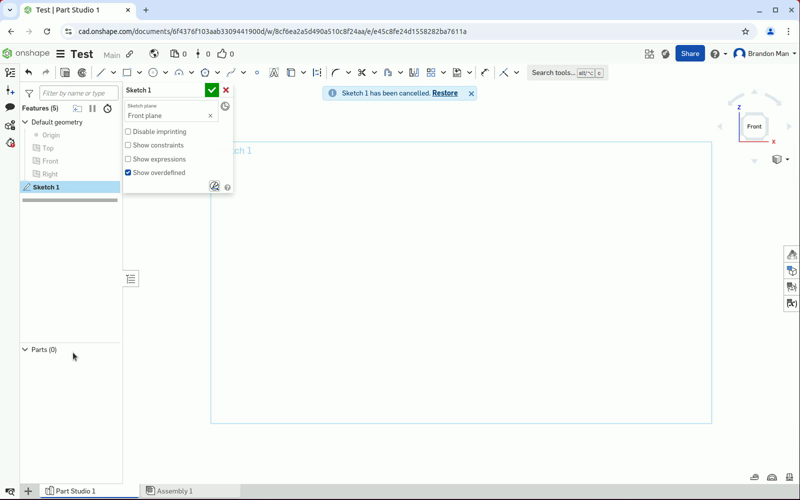
key(y)
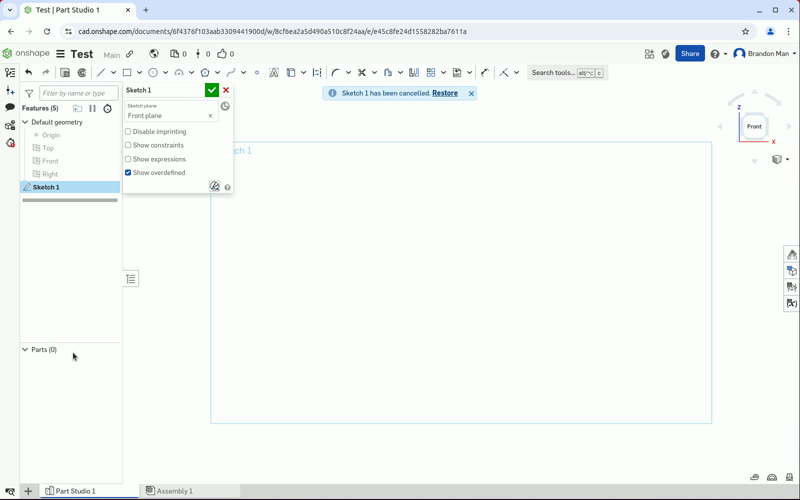
key(l)
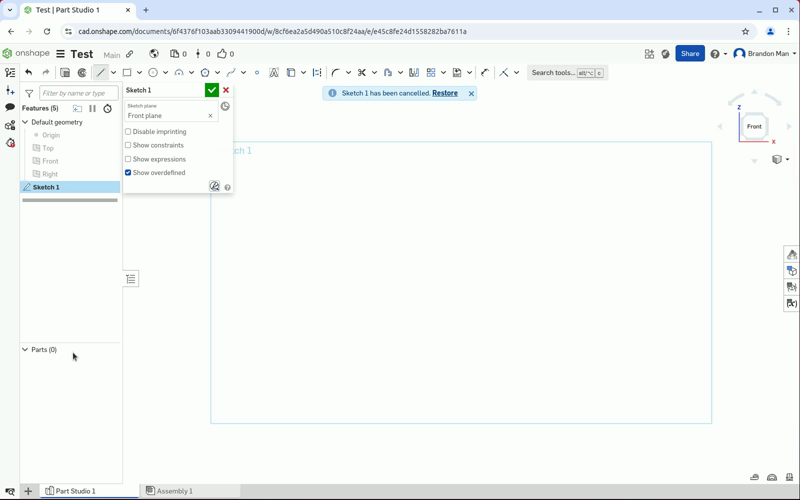
key_down(shift)
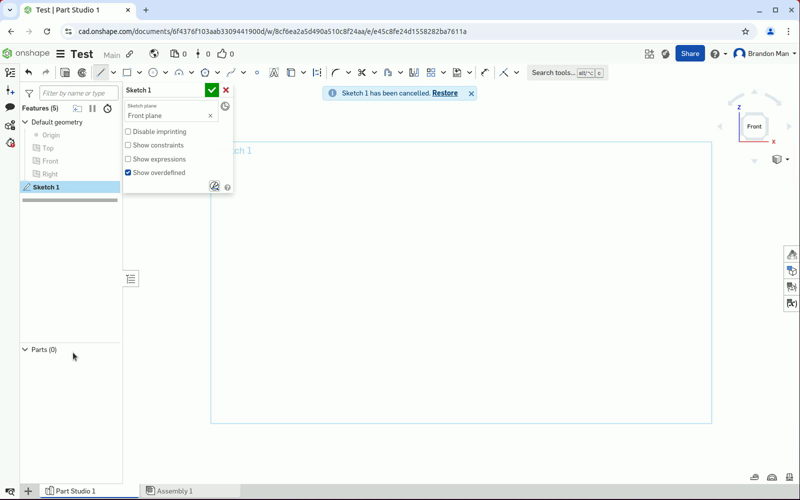
mouse_move(348, 282)
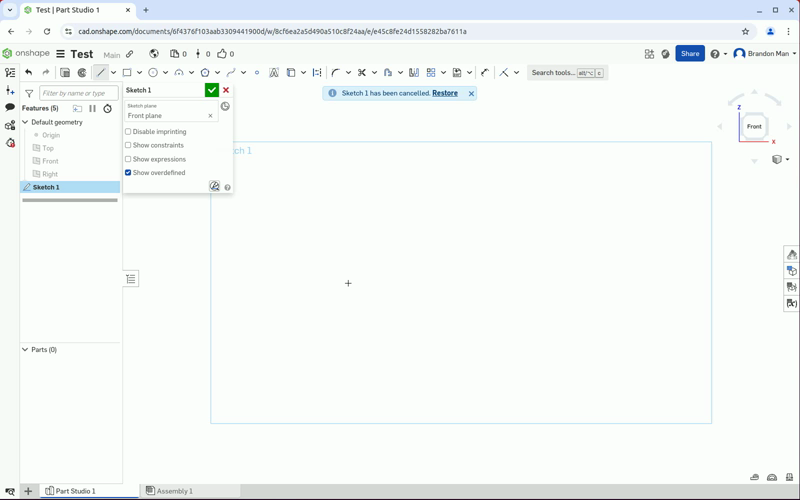
click(348, 282)
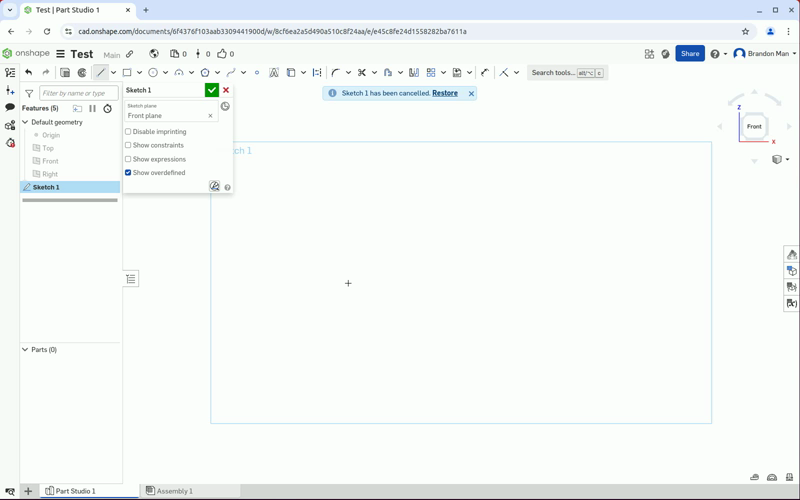
key_up(shift)
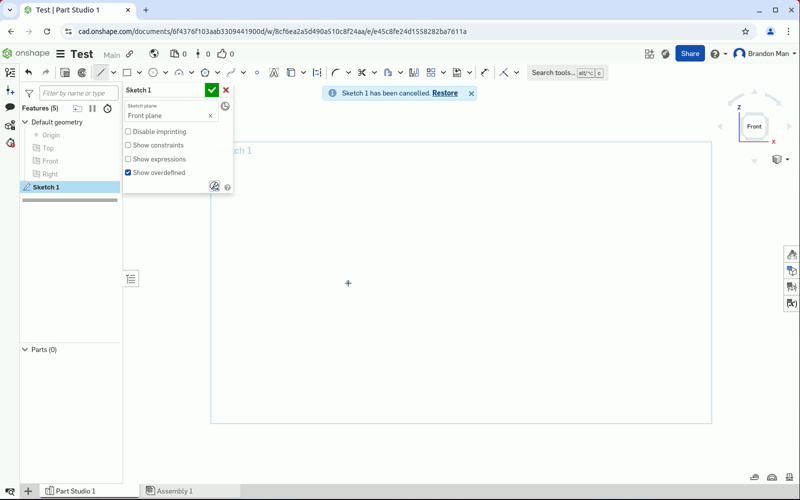
key_down(shift)
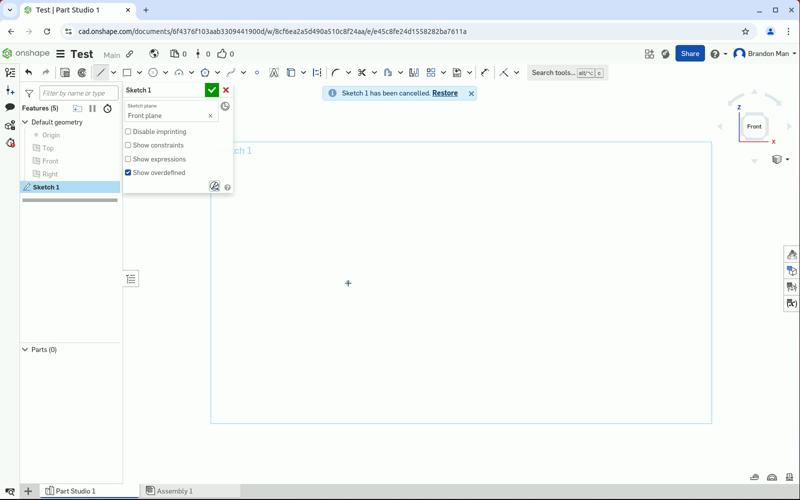
mouse_move(460, 282)
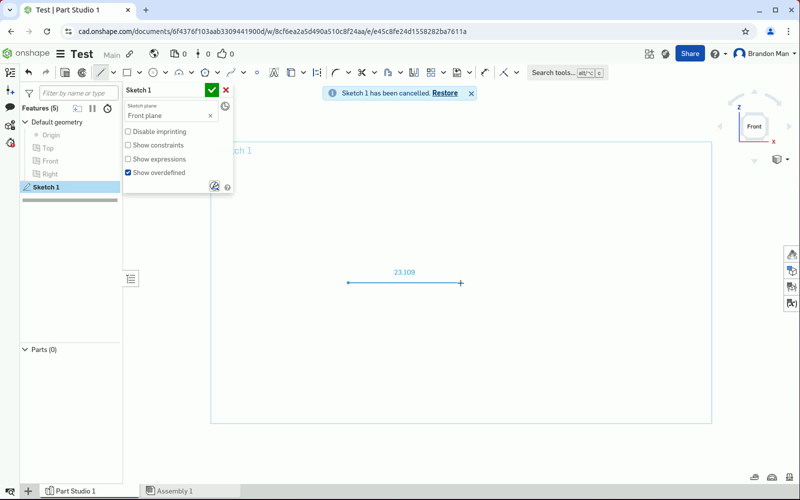
click(460, 282)
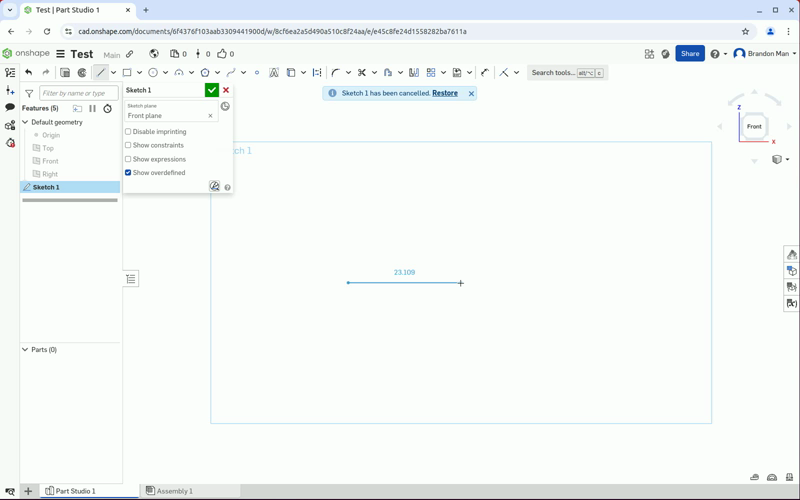
key_up(shift)
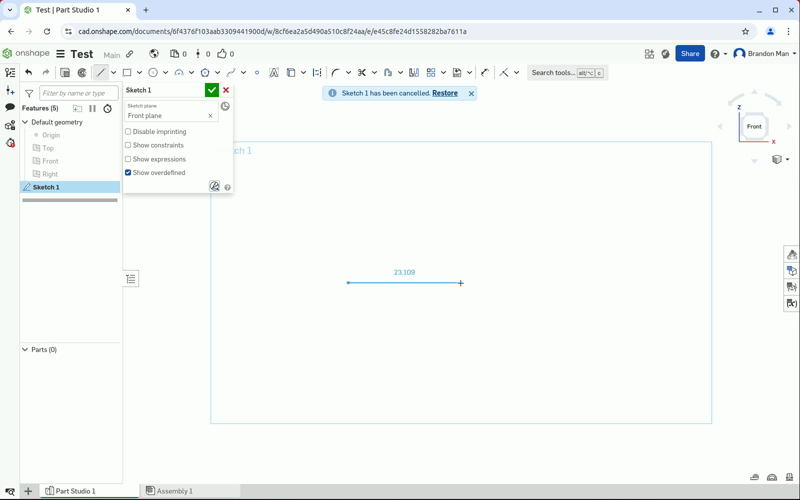
key_down(shift)
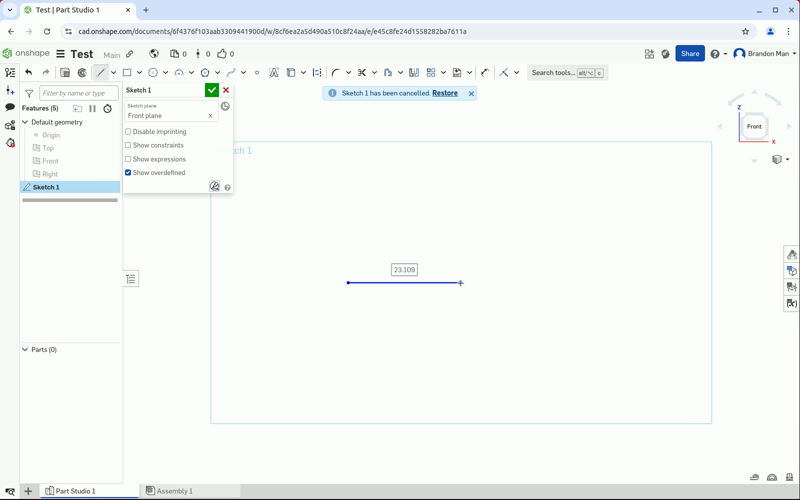
mouse_move(460, 170)
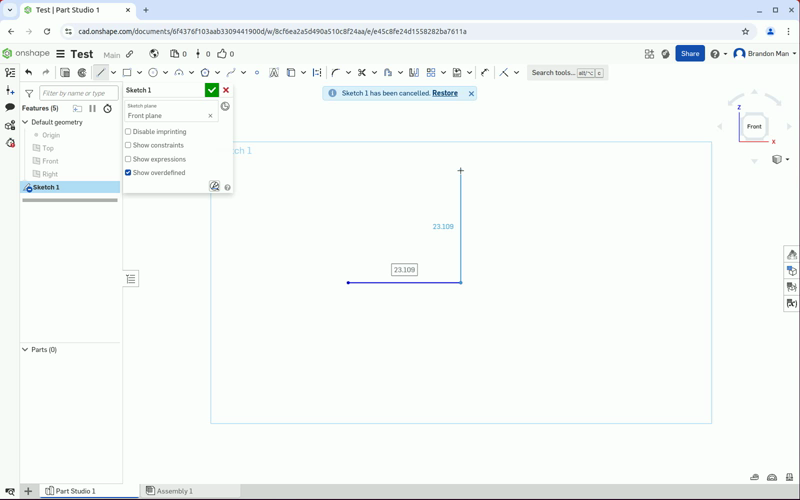
click(460, 170)
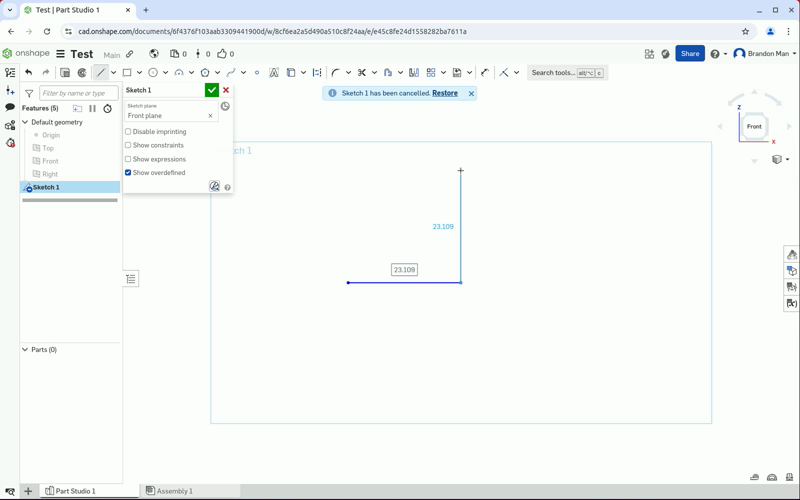
key_up(shift)
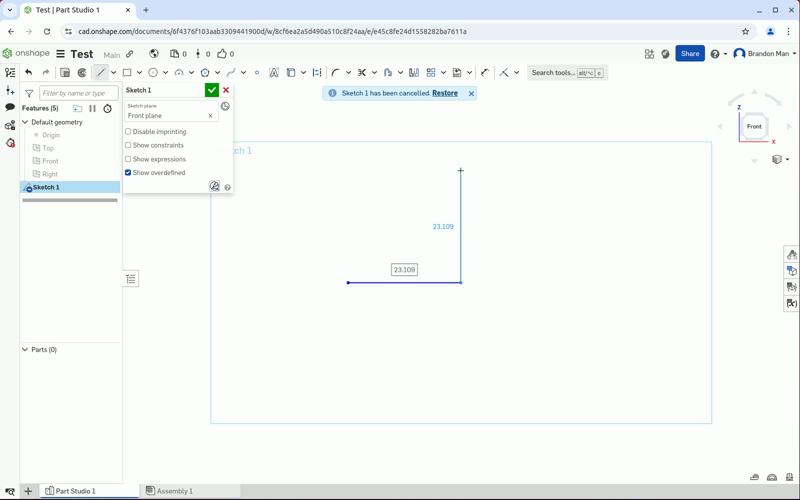
key_down(shift)
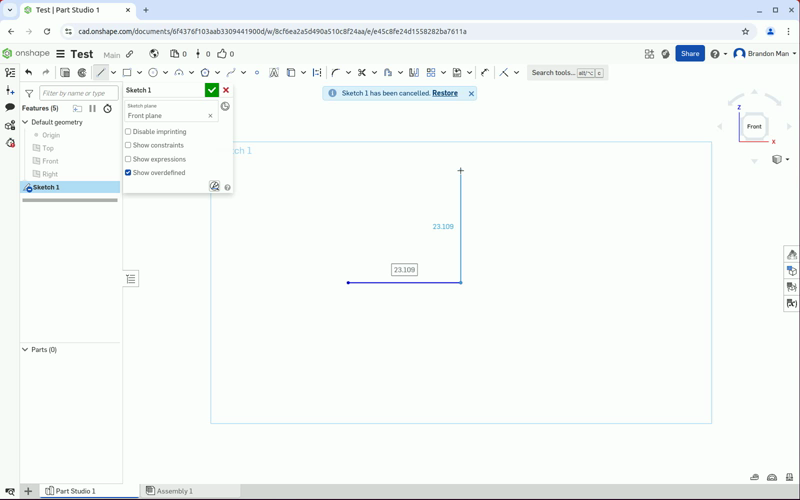
mouse_move(348, 170)
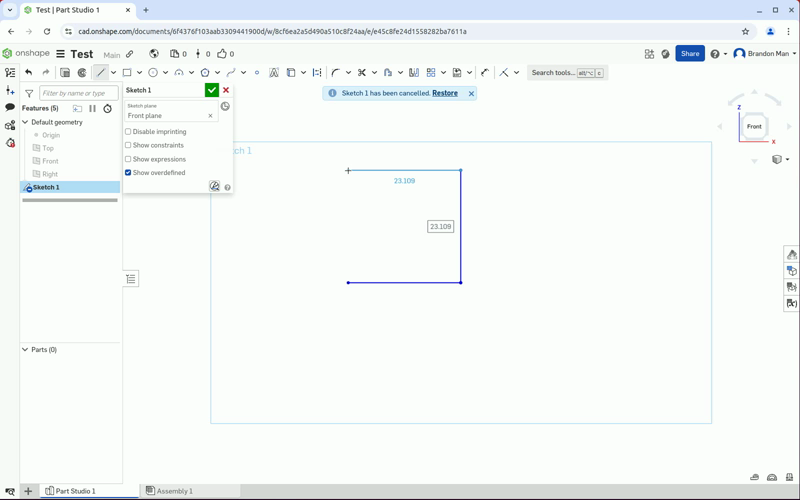
click(348, 170)
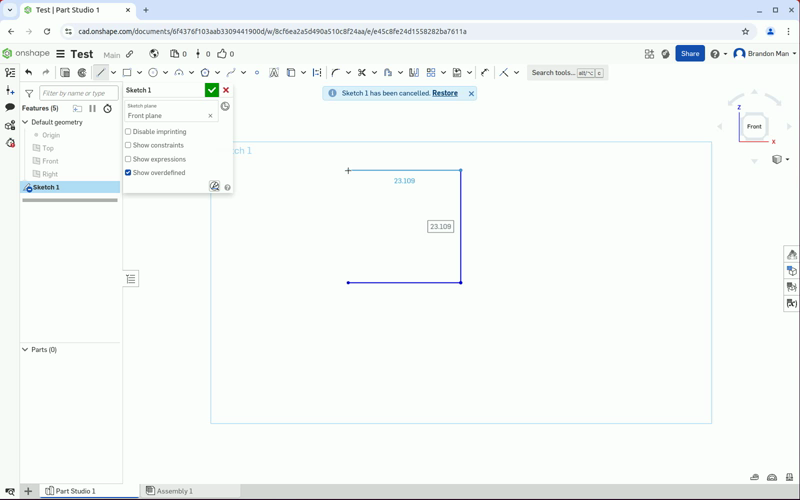
key_up(shift)
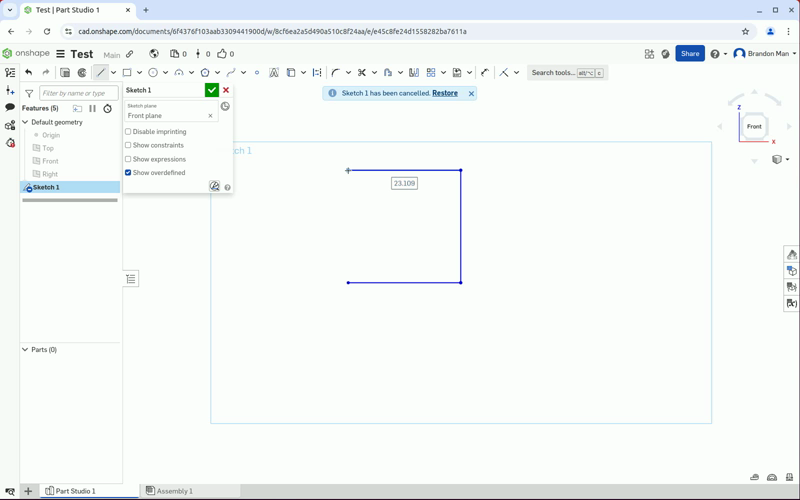
key_down(shift)
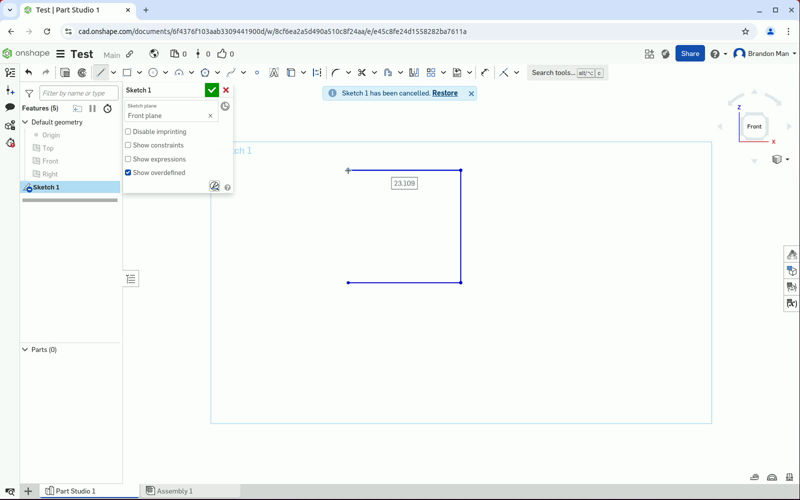
mouse_move(348, 282)
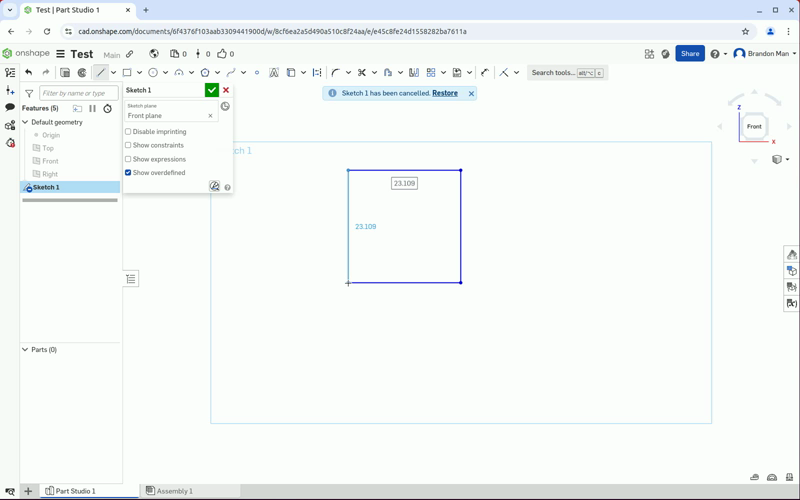
key_up(shift)
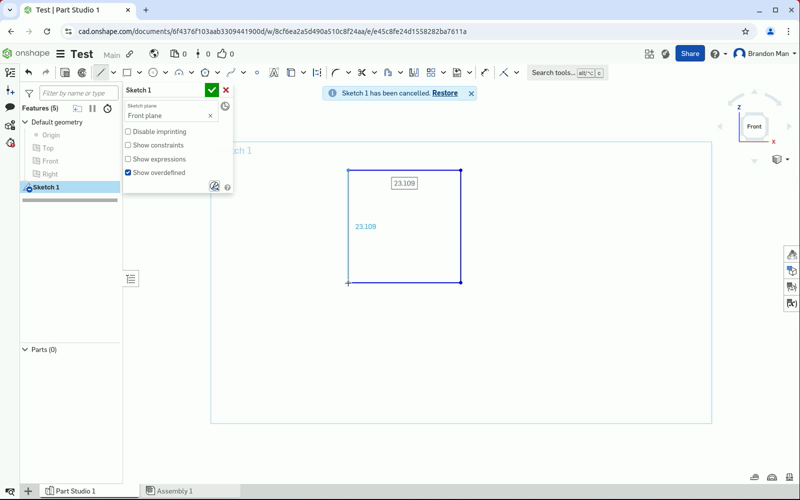
click(348, 282)
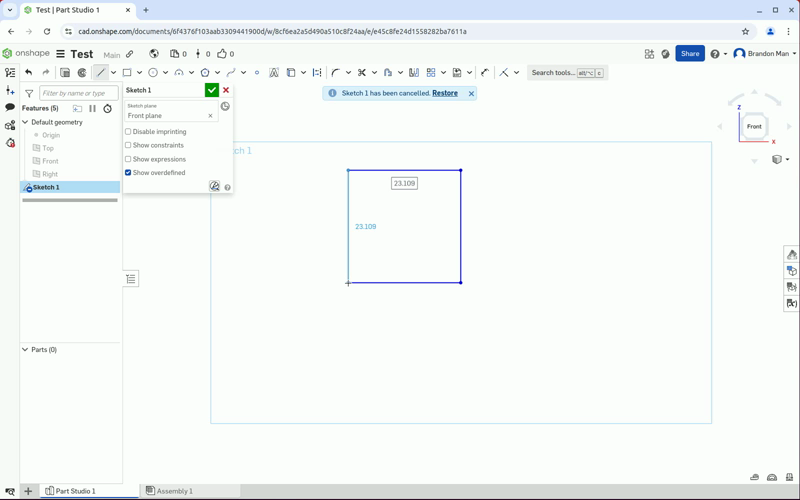
key(esc)
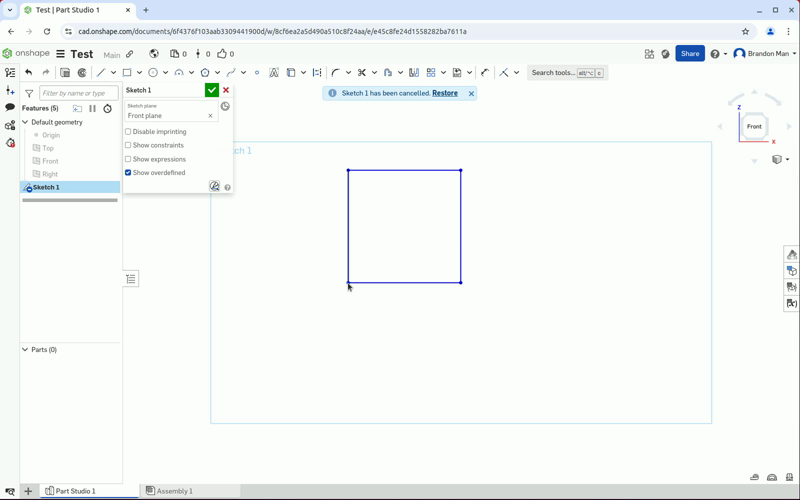
mouse_move(394, 179)
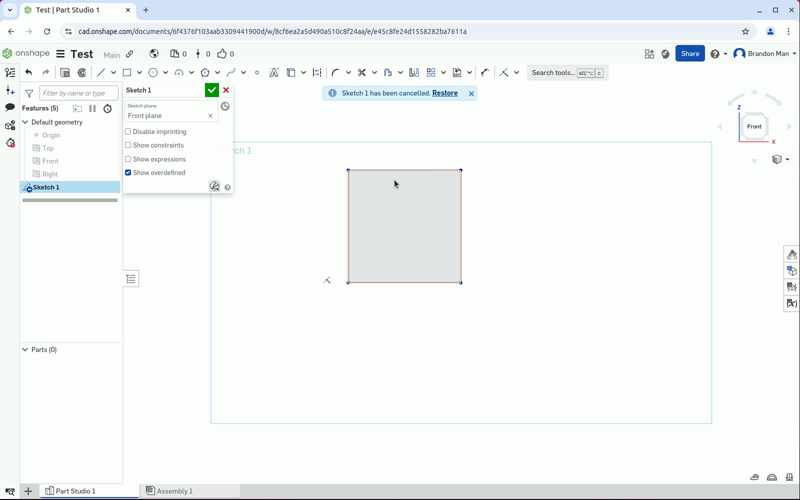
click(394, 179)
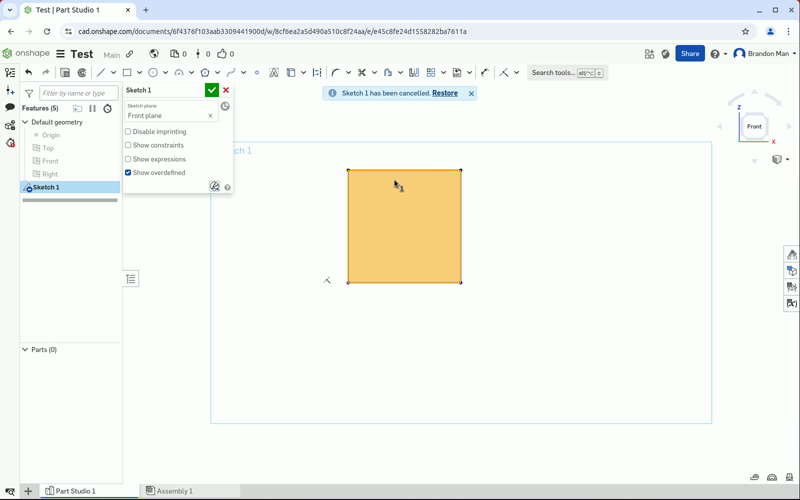
mouse_move(73, 352)
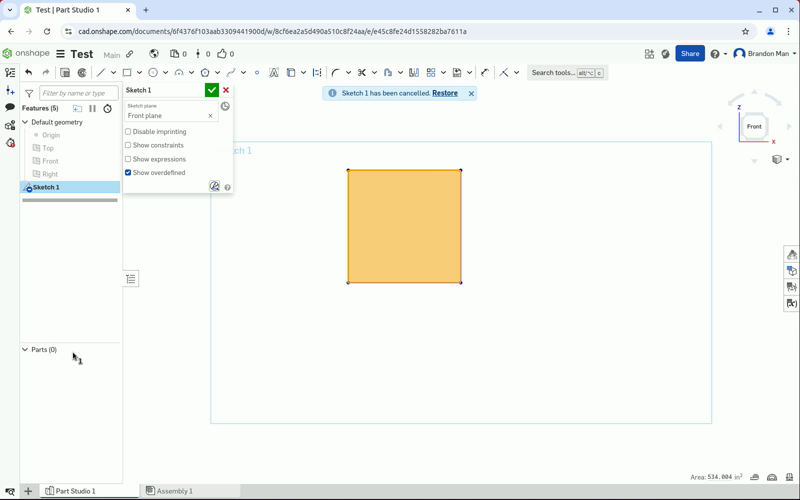
key(shift+y)
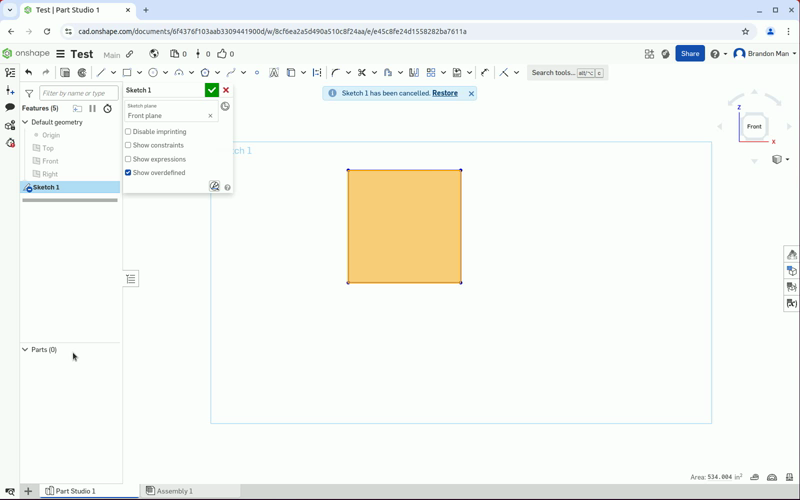
key(shift+e)
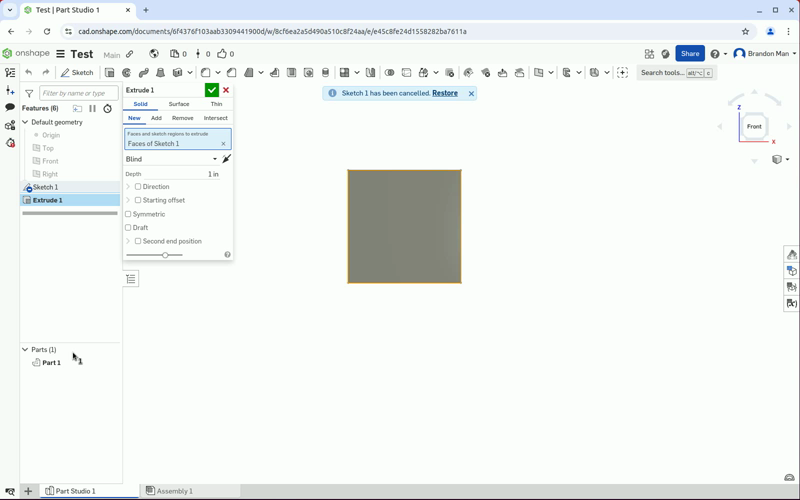
mouse_move(143, 106)
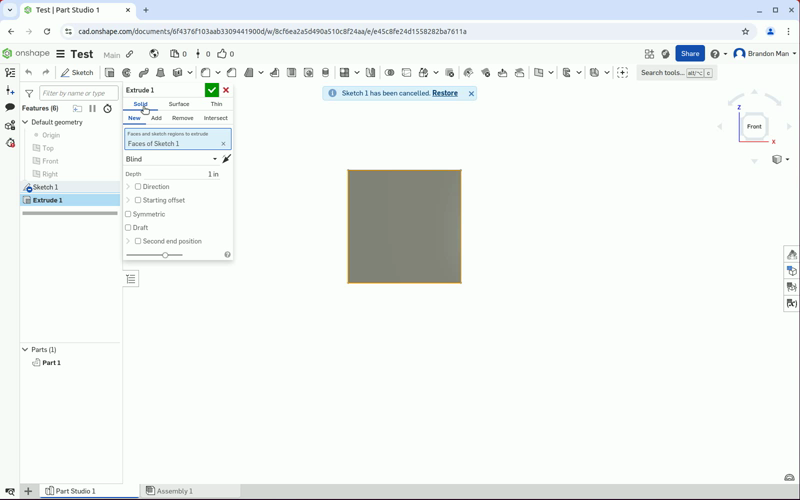
click(143, 106)
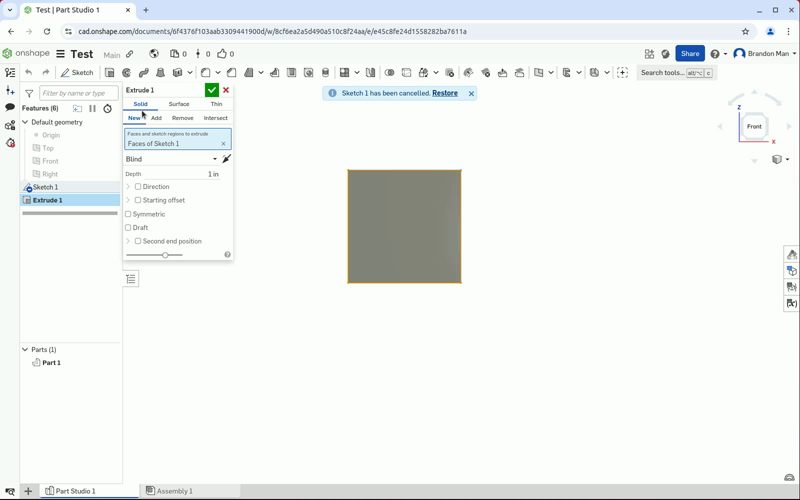
mouse_move(137, 120)
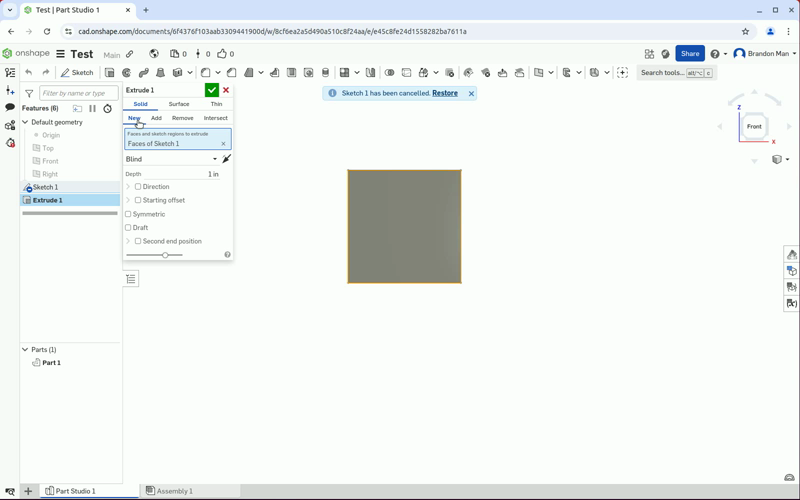
click(137, 120)
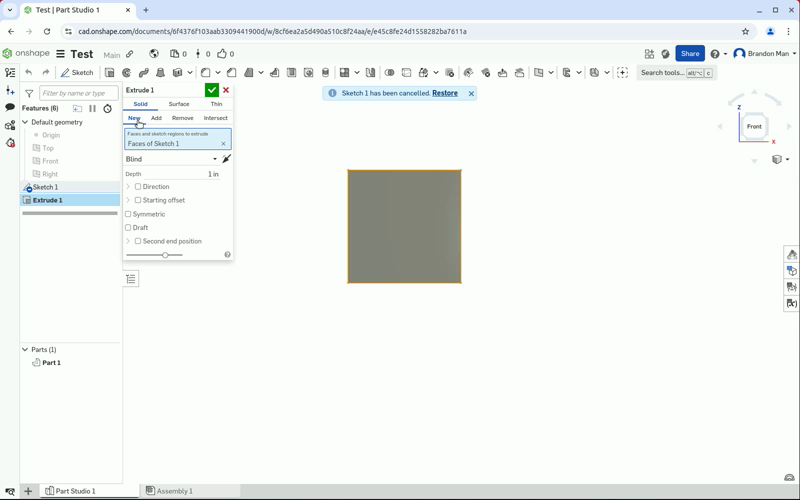
key(tab, 4)
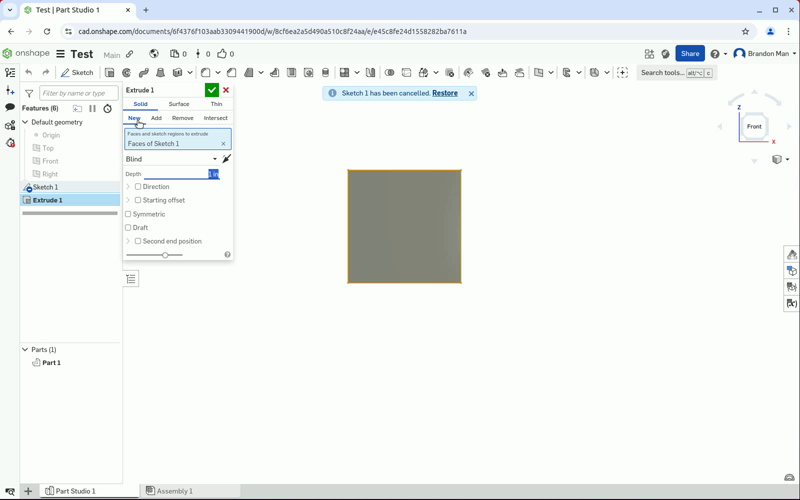
text(-6.981)
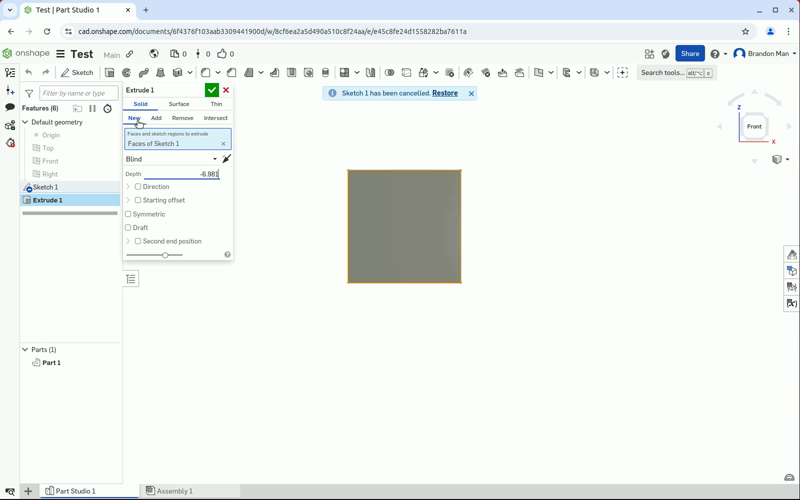
key(enter)
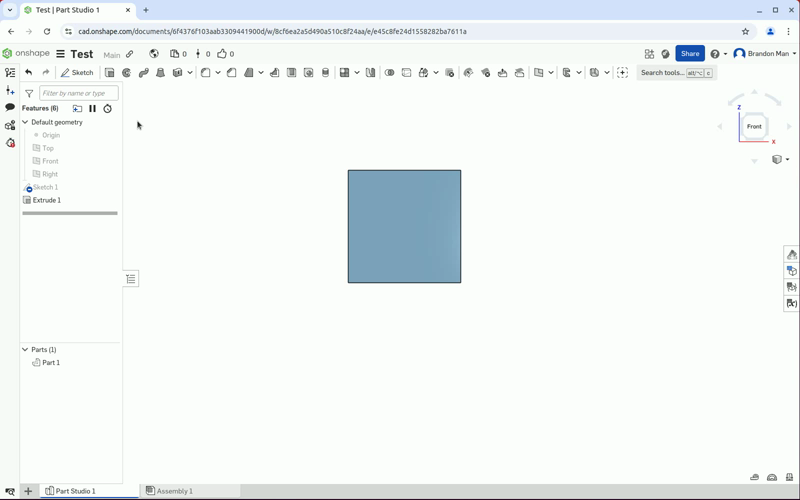
key(shift+h)
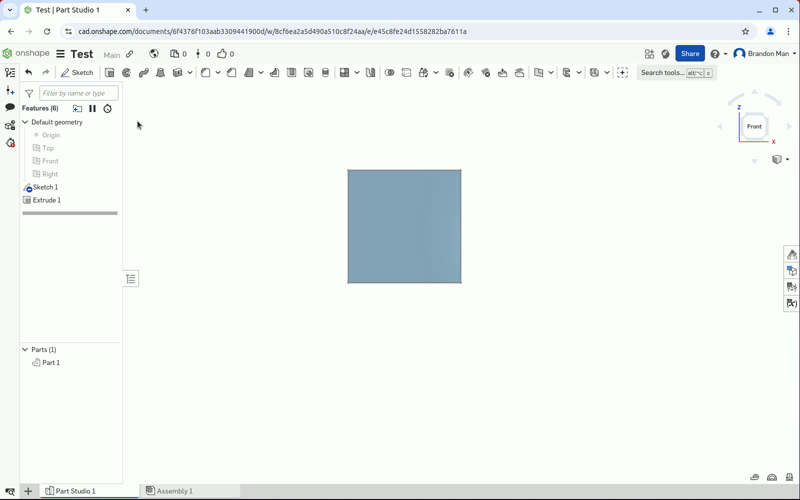
key(shift+h)
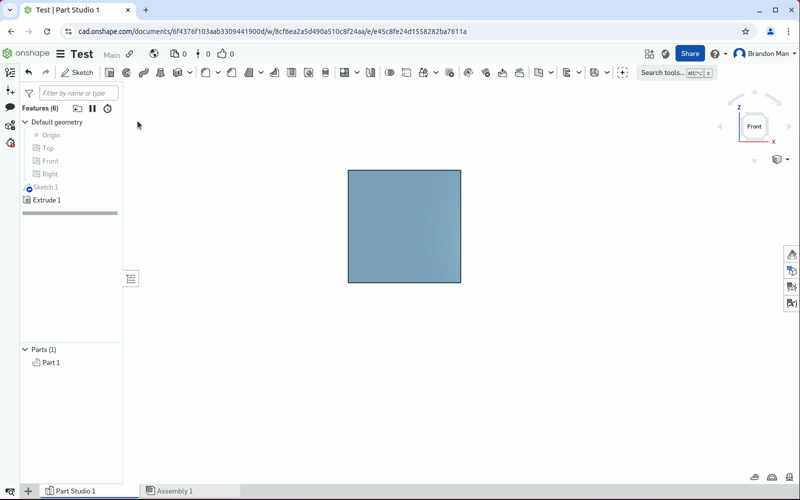
mouse_move(73, 189)
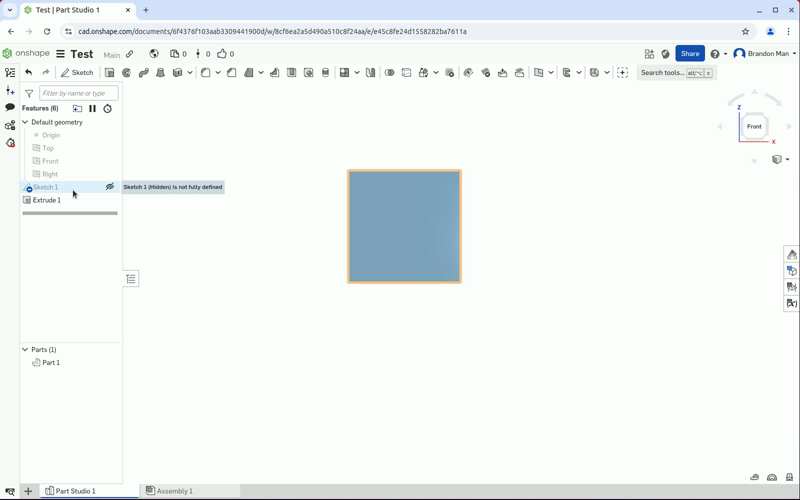
click(73, 189)
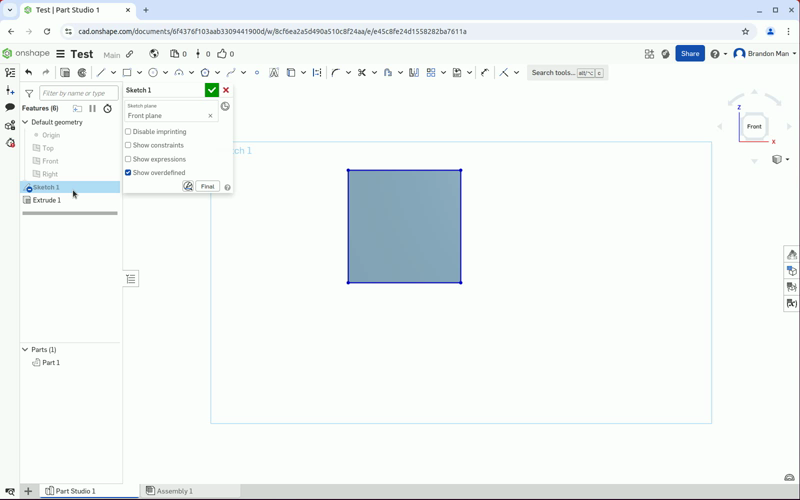
mouse_move(229, 92)
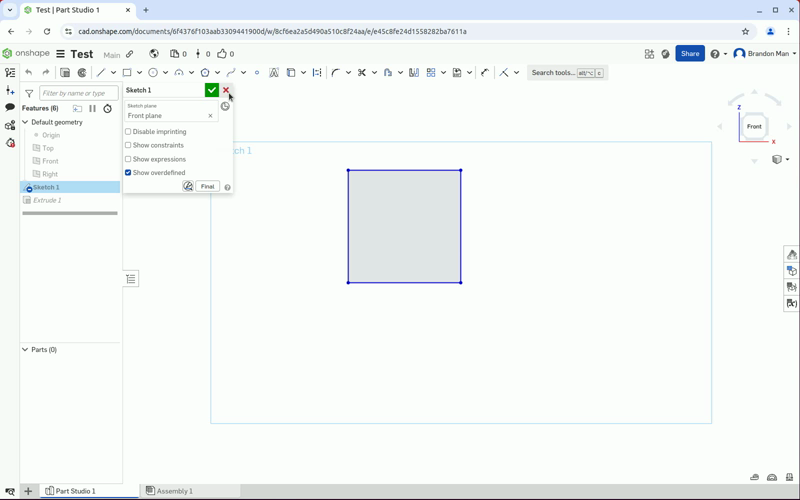
click(229, 92)
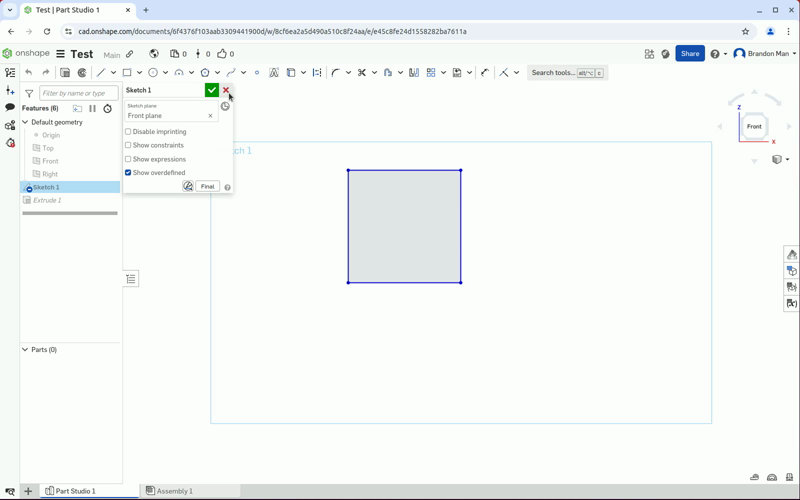
key(shift+s)
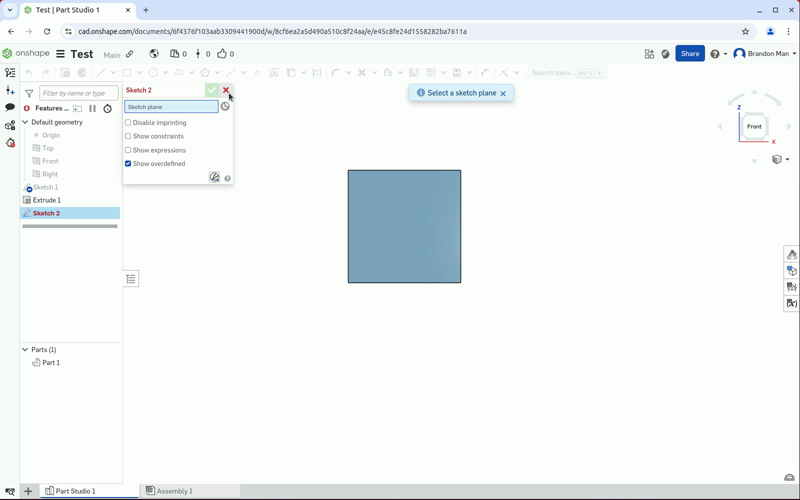
mouse_move(73, 163)
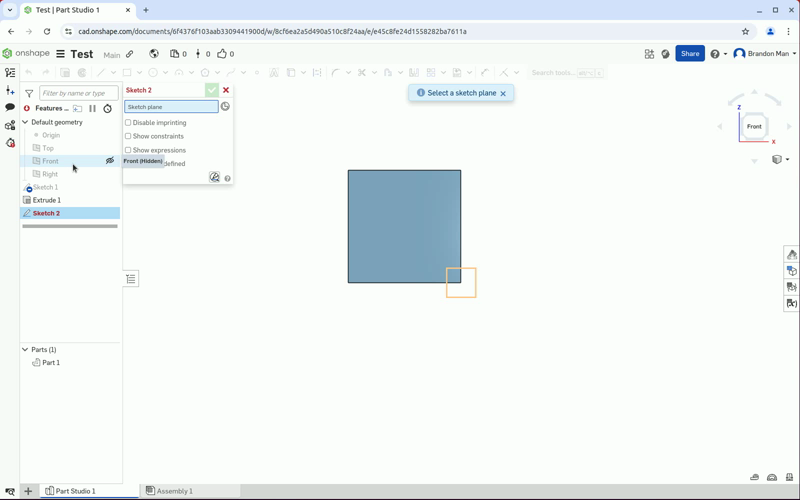
click(73, 163)
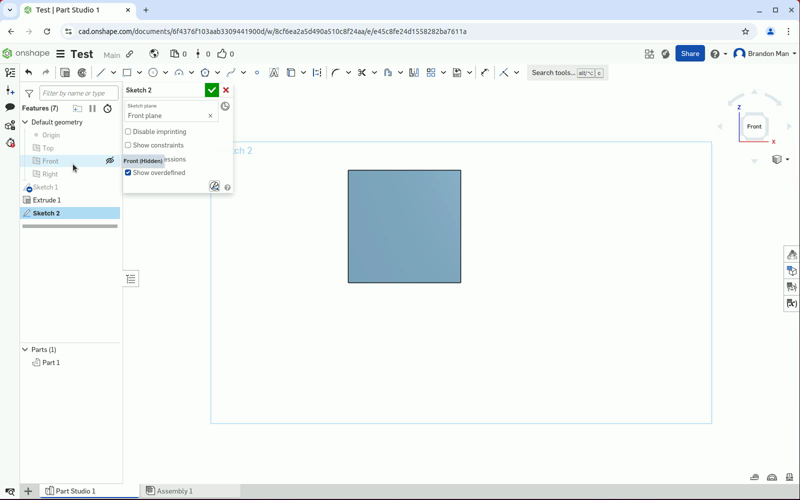
mouse_move(73, 352)
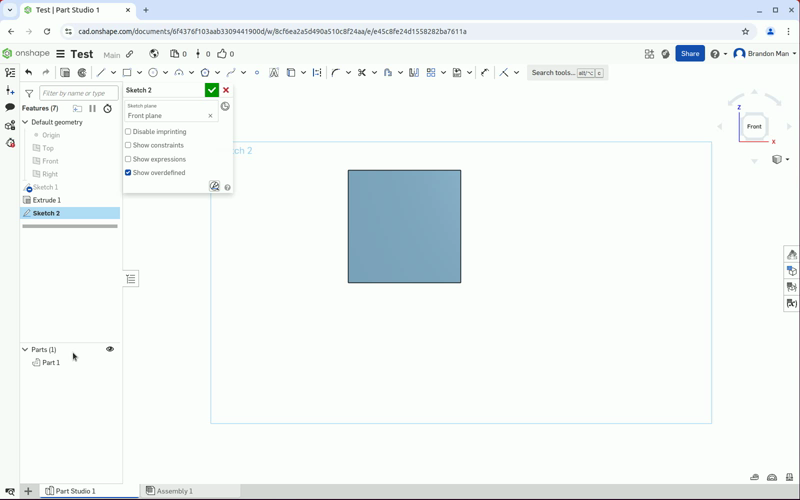
key(y)
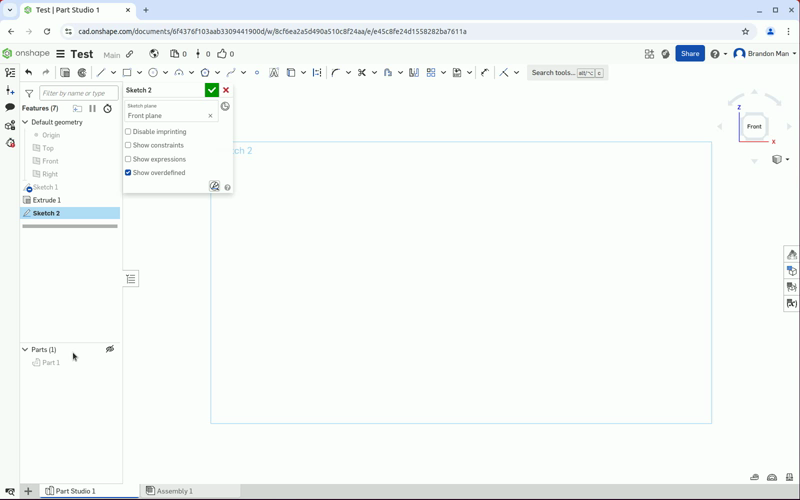
key(c)
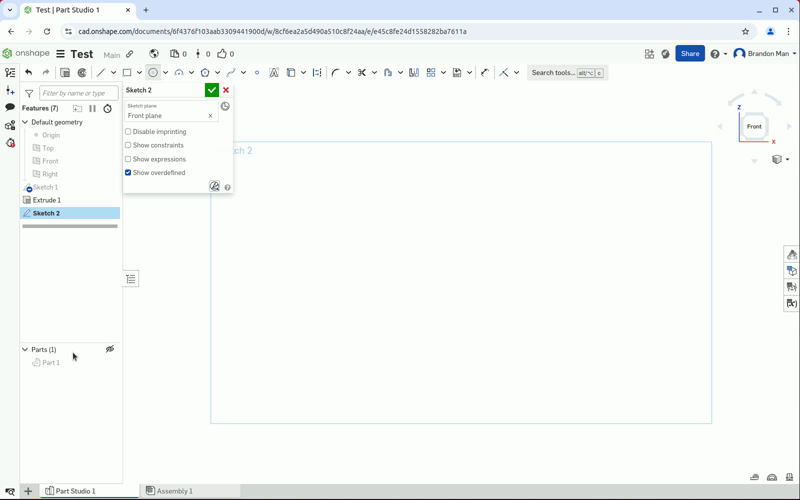
key_down(shift)
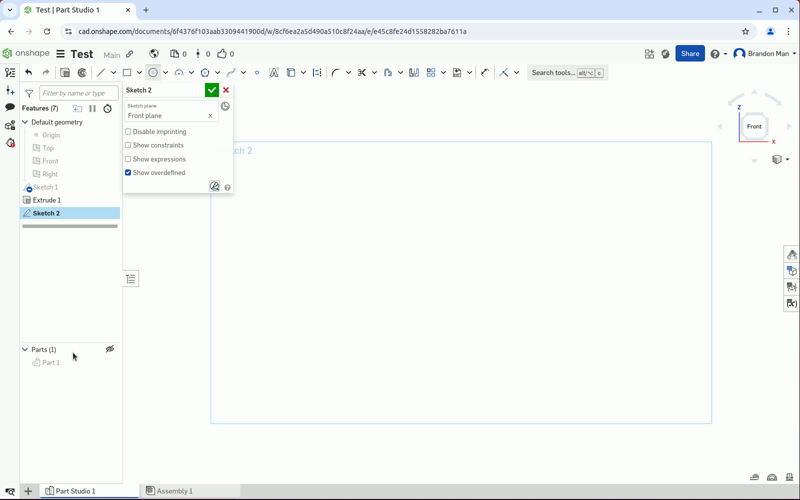
mouse_move(405, 226)
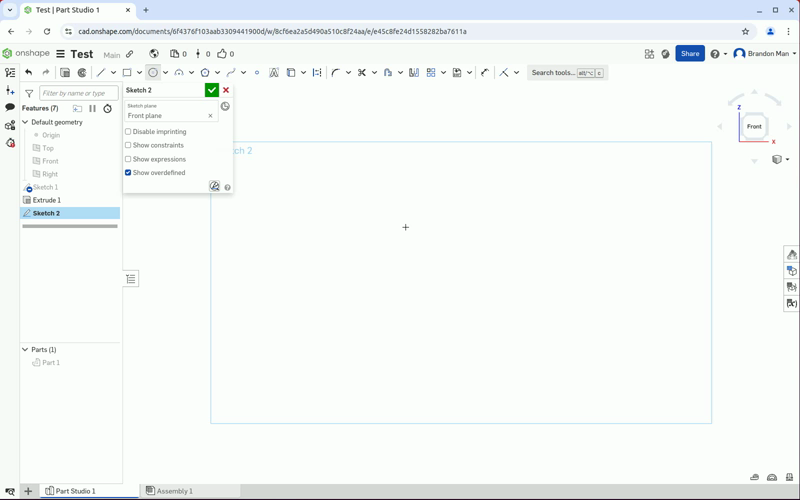
click(405, 226)
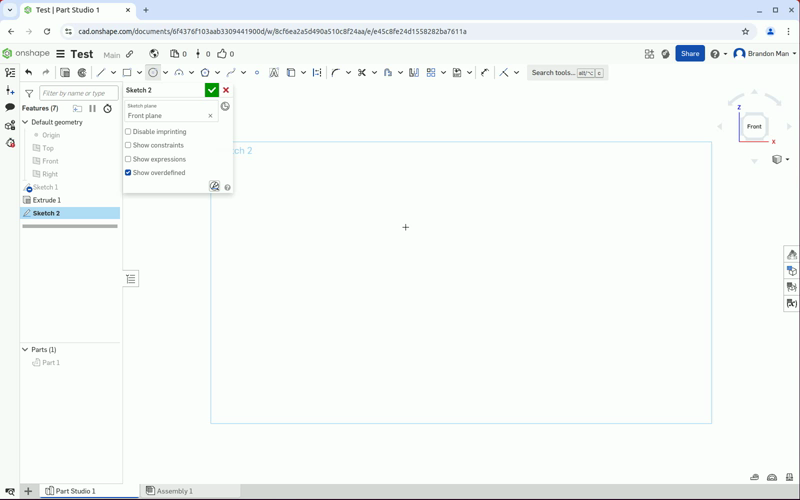
key_up(shift)
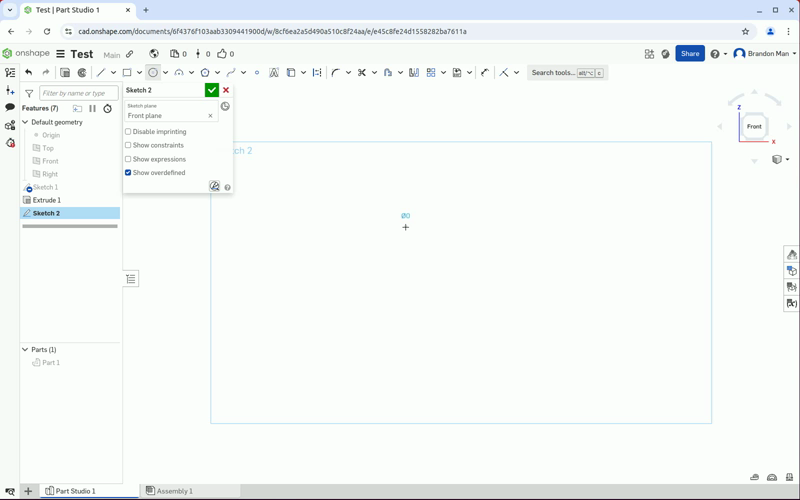
mouse_move(423, 226)
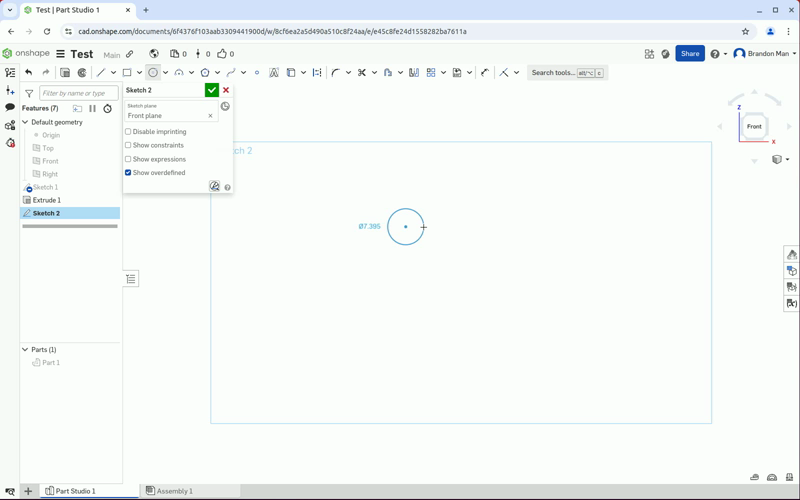
click(423, 226)
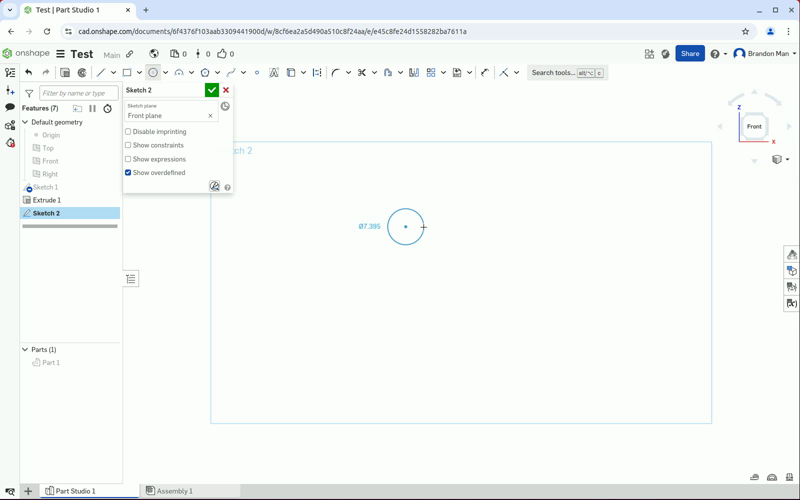
key(esc)
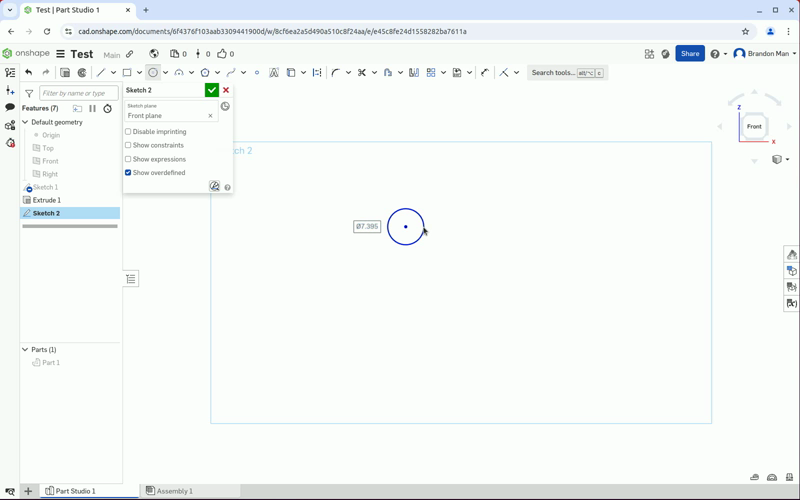
mouse_move(398, 220)
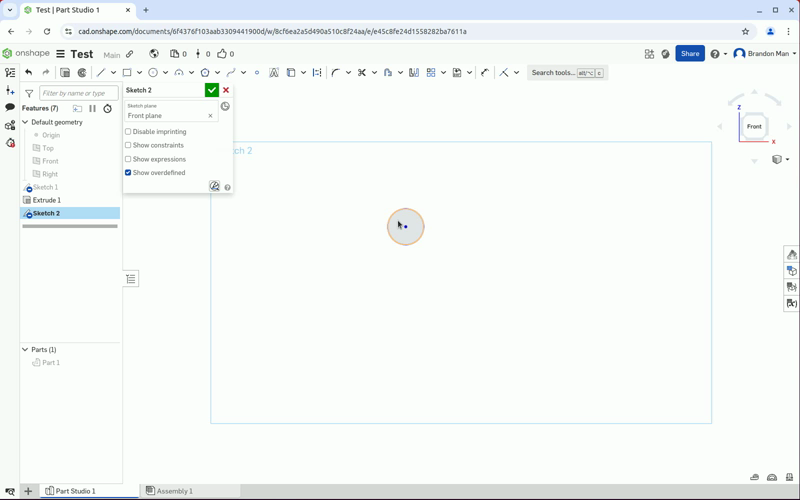
scroll(6)
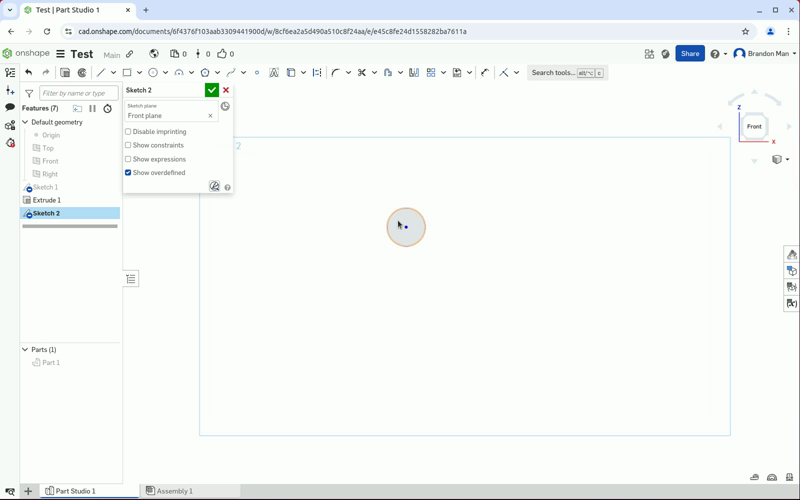
scroll(6)
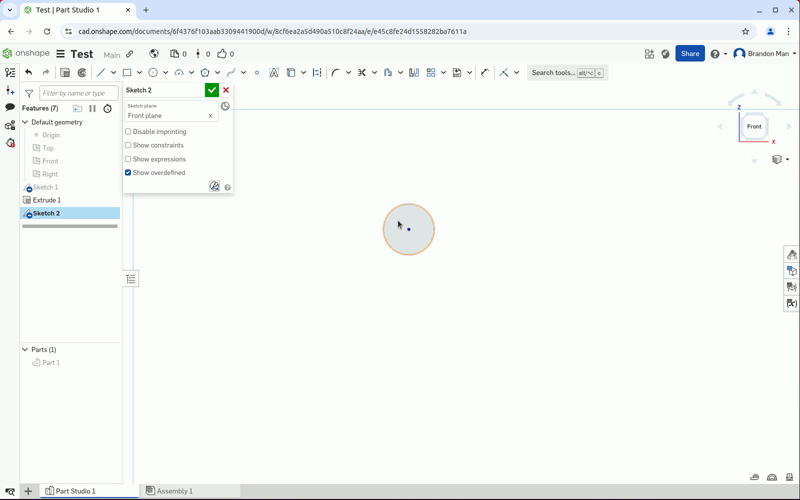
scroll(6)
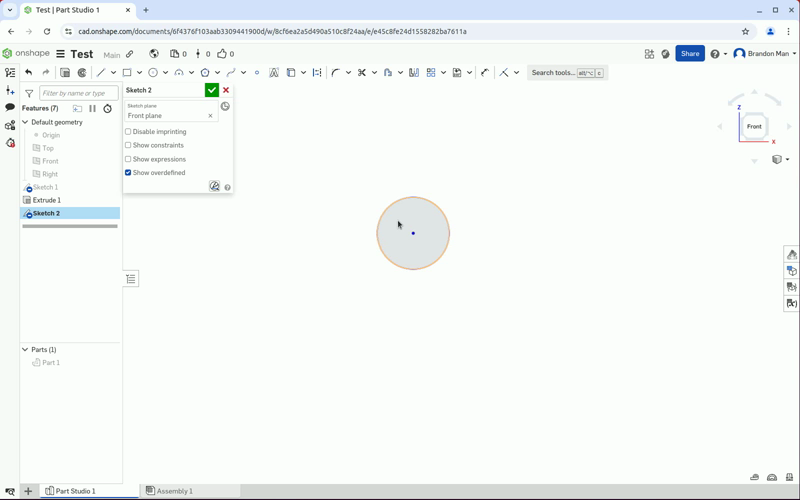
scroll(6)
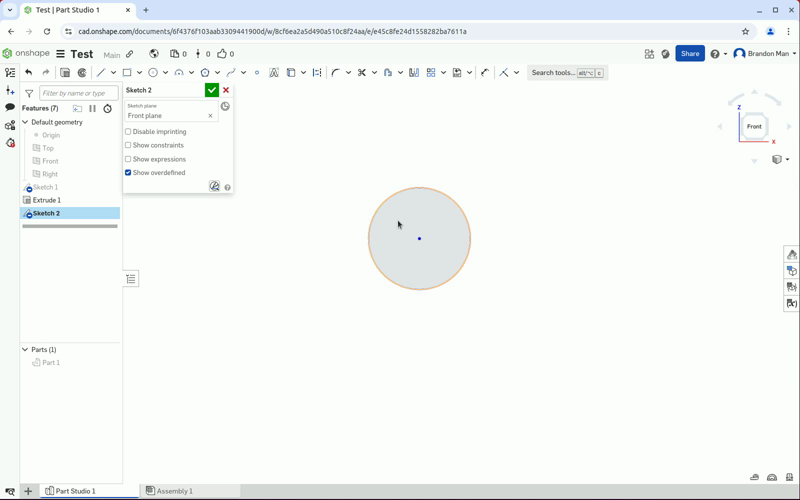
scroll(6)
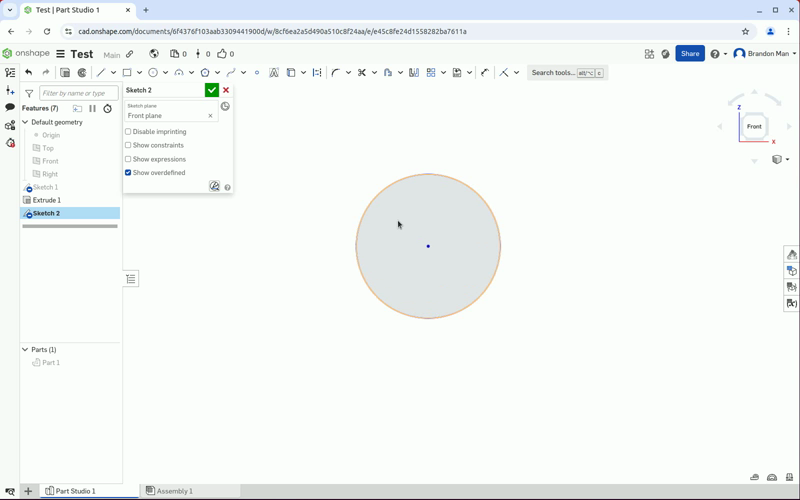
scroll(6)
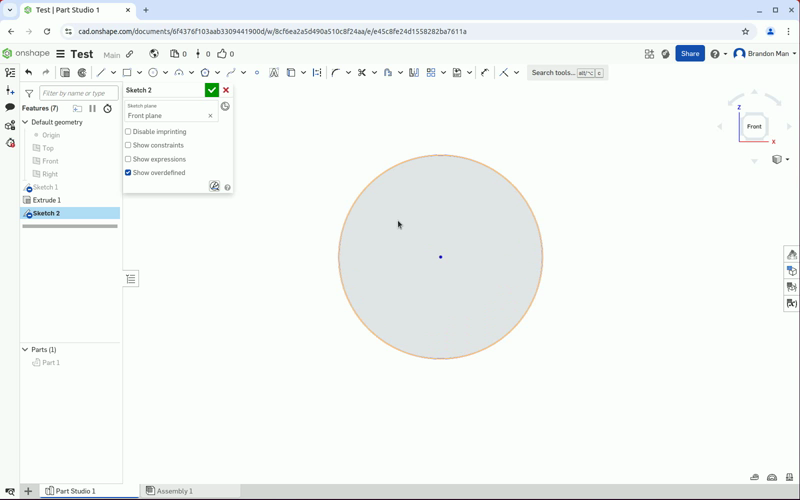
scroll(6)
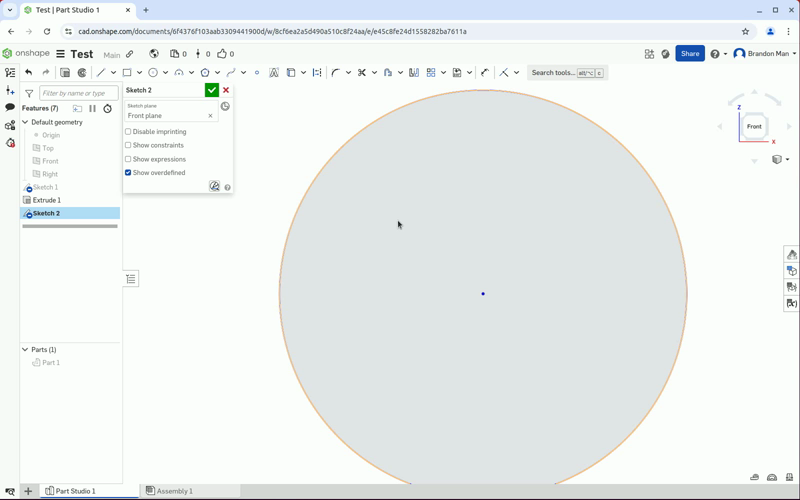
click(398, 220)
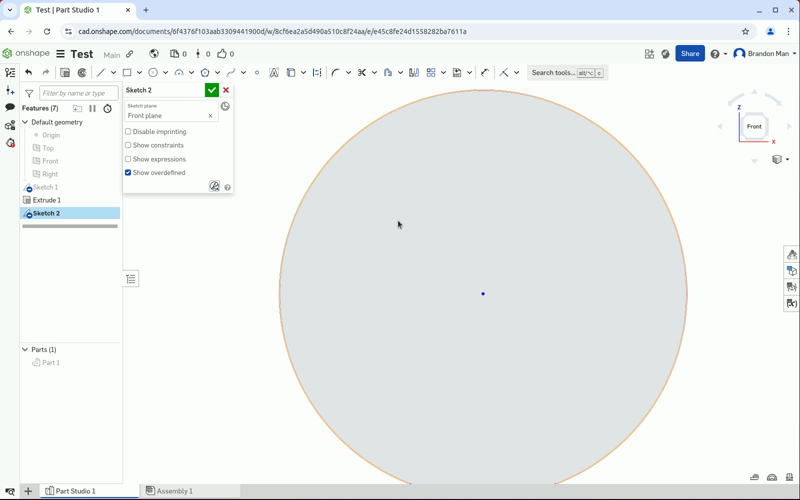
scroll(-6)
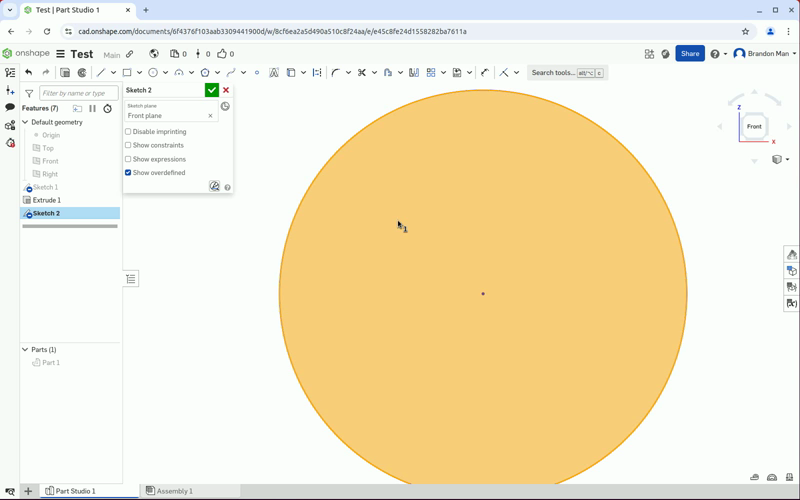
scroll(-6)
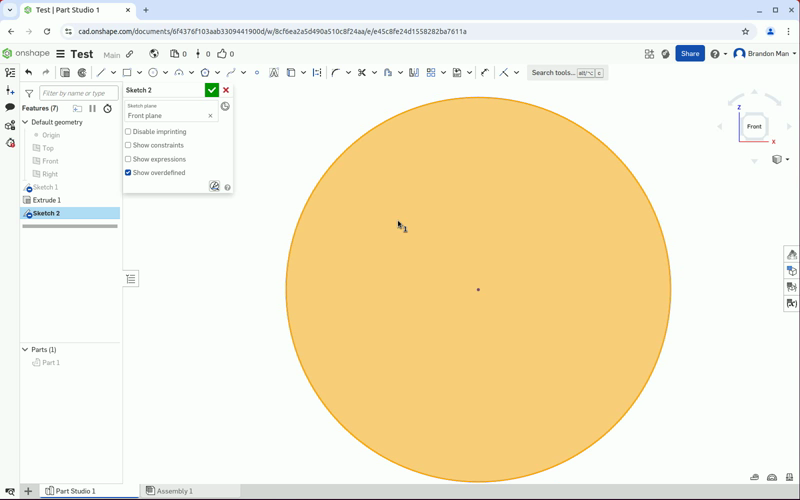
scroll(-6)
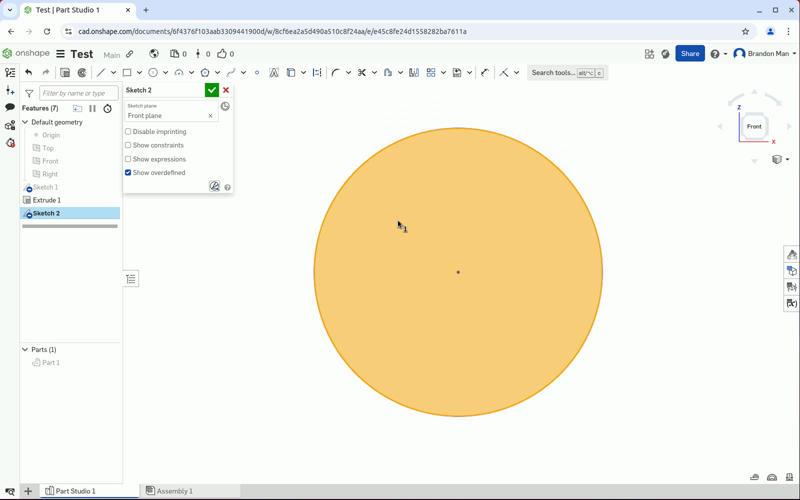
scroll(-6)
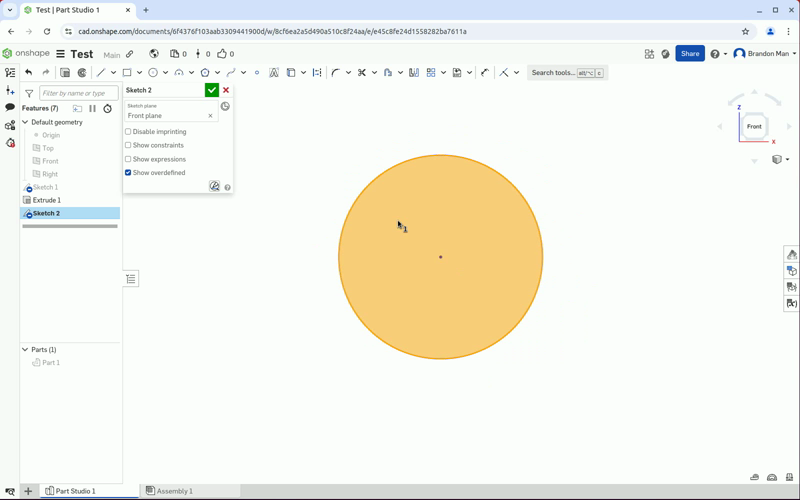
scroll(-6)
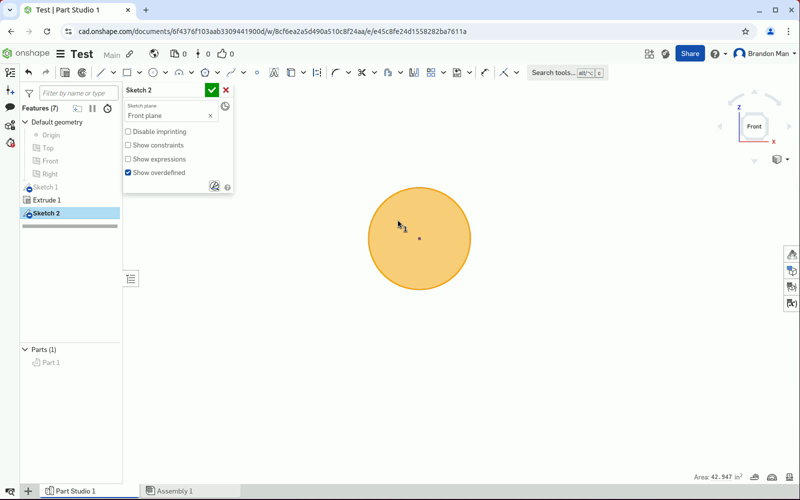
scroll(-6)
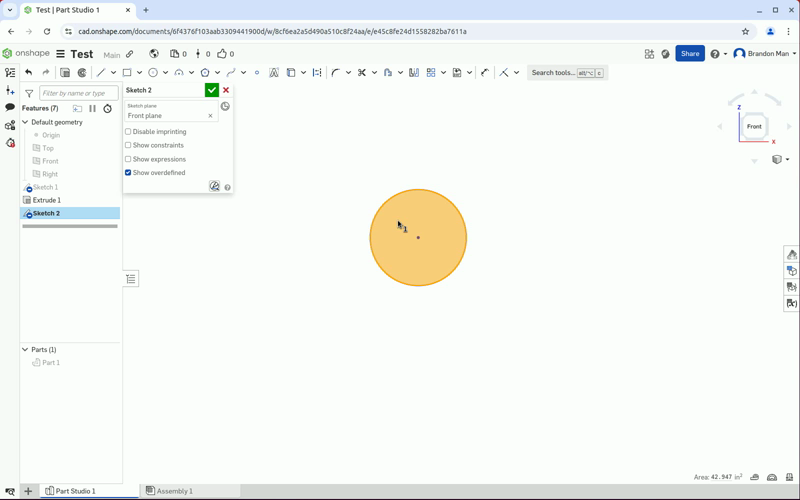
scroll(-6)
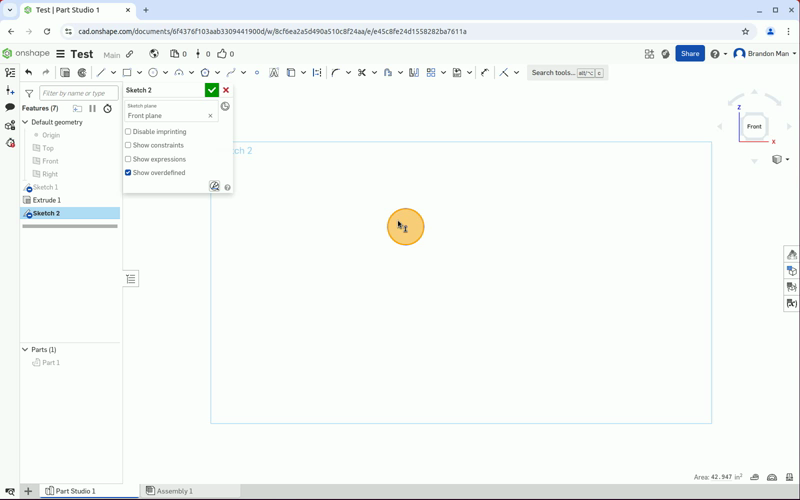
mouse_move(73, 352)
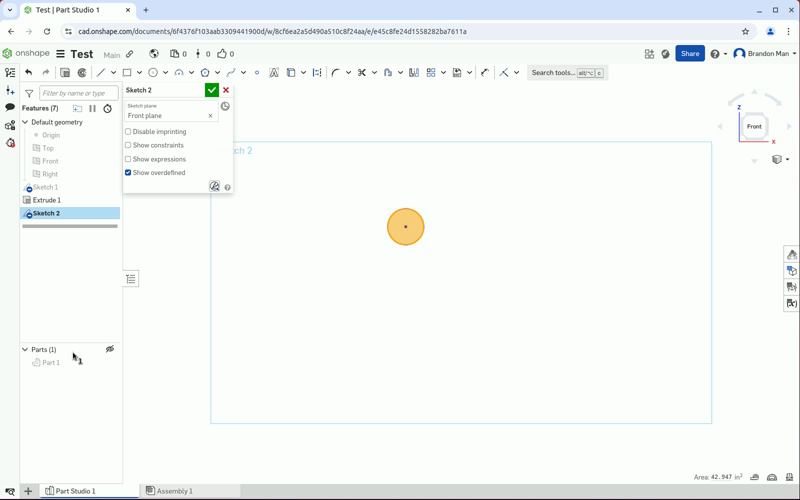
key(shift+y)
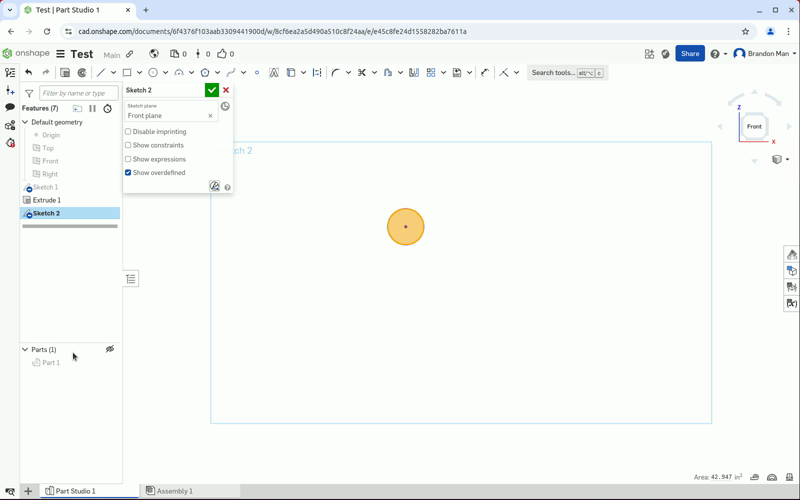
key(shift+e)
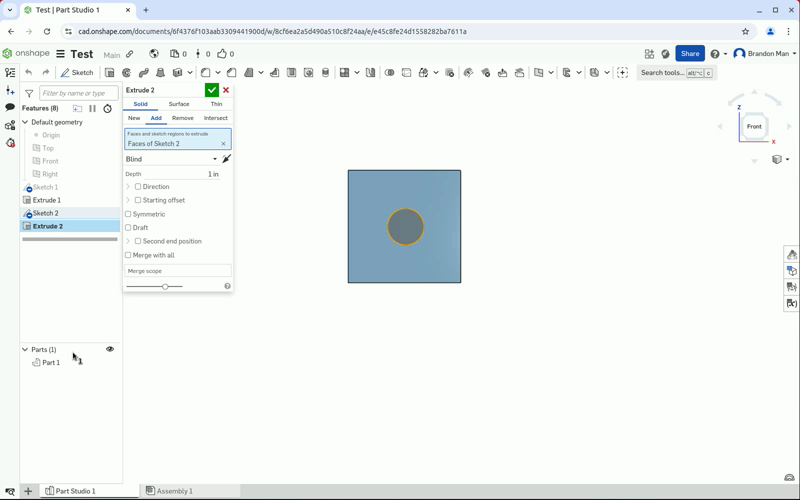
mouse_move(143, 106)
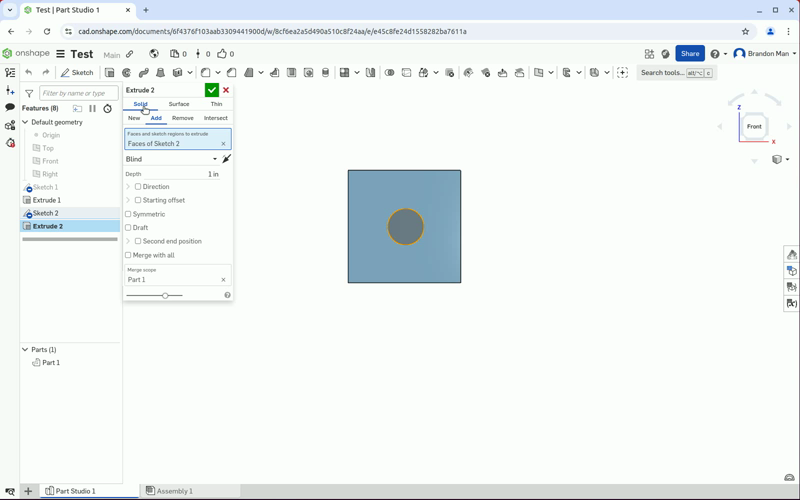
click(143, 106)
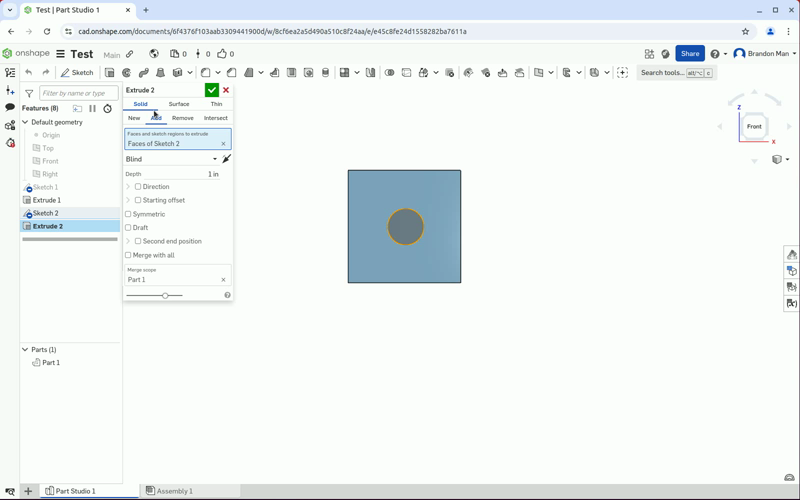
mouse_move(186, 120)
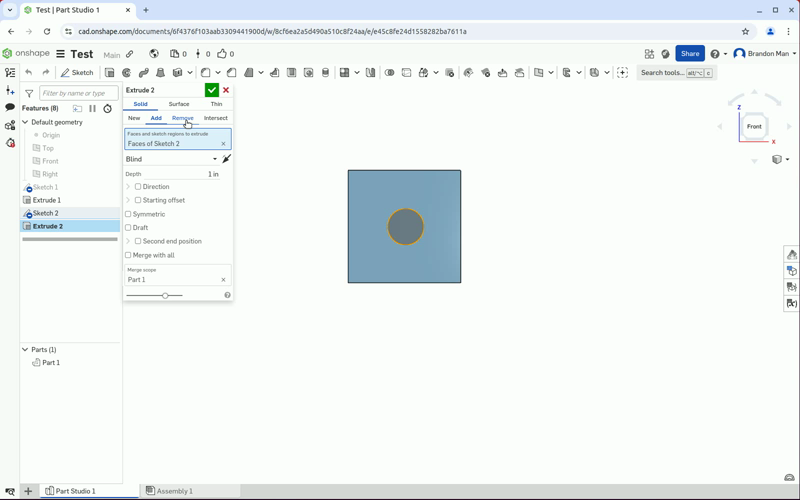
click(186, 120)
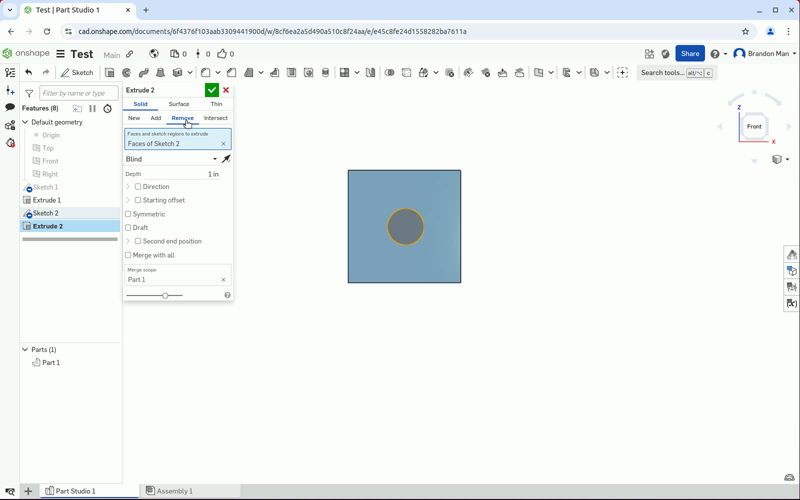
key(tab, 4)
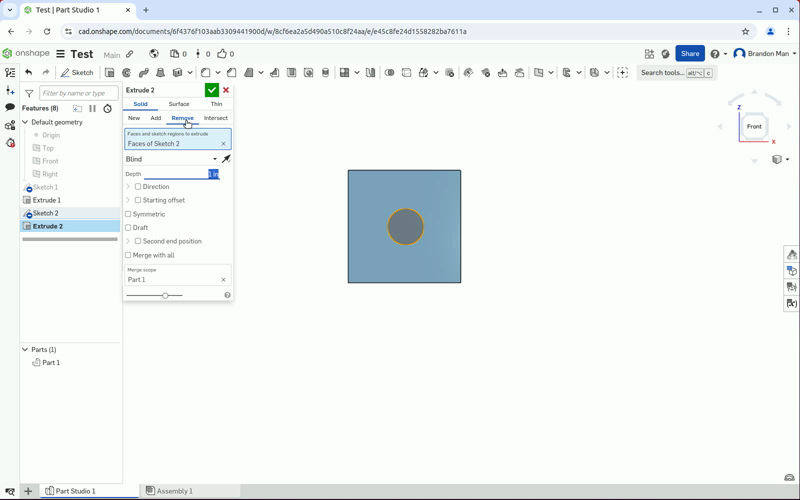
text(11.554)
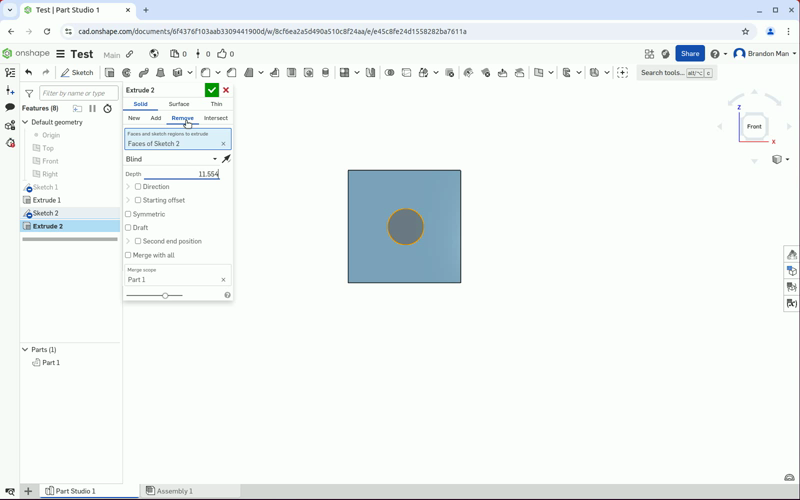
key(tab, 6)
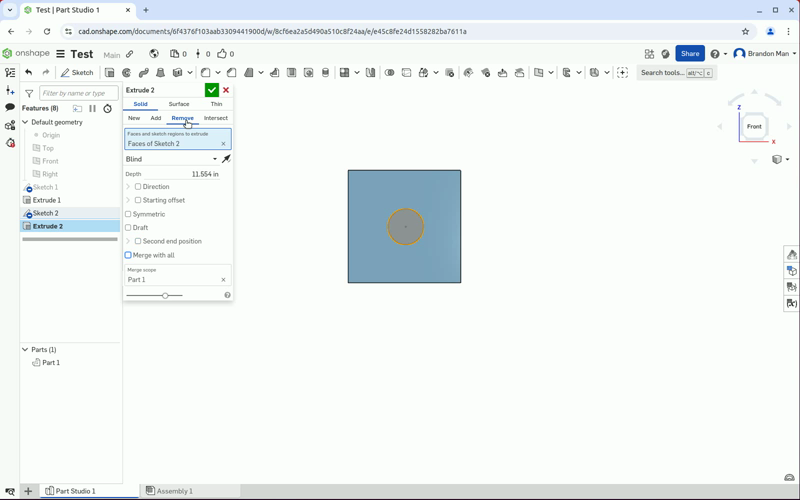
key(space)
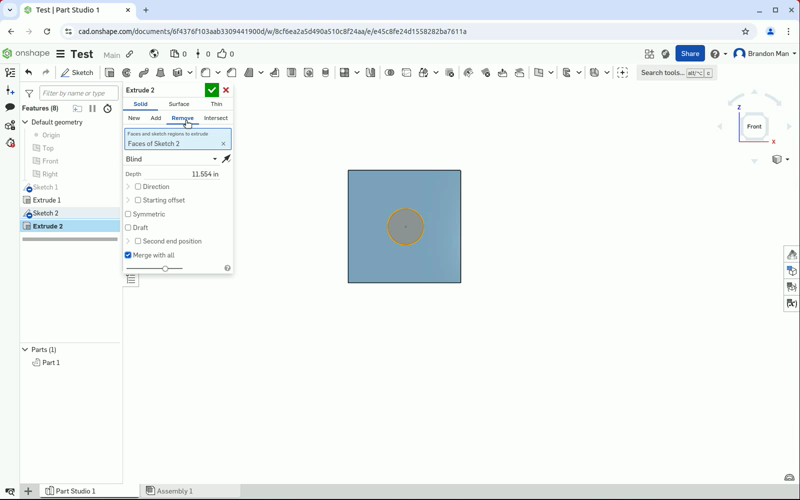
key(enter)
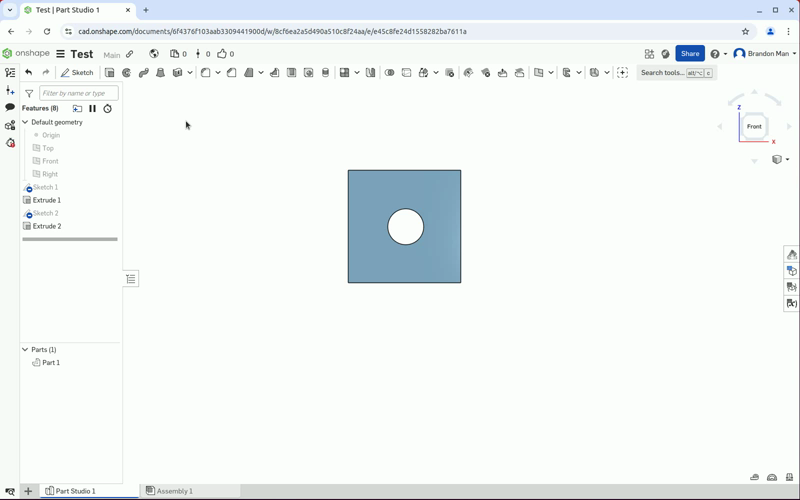
key(shift+h)
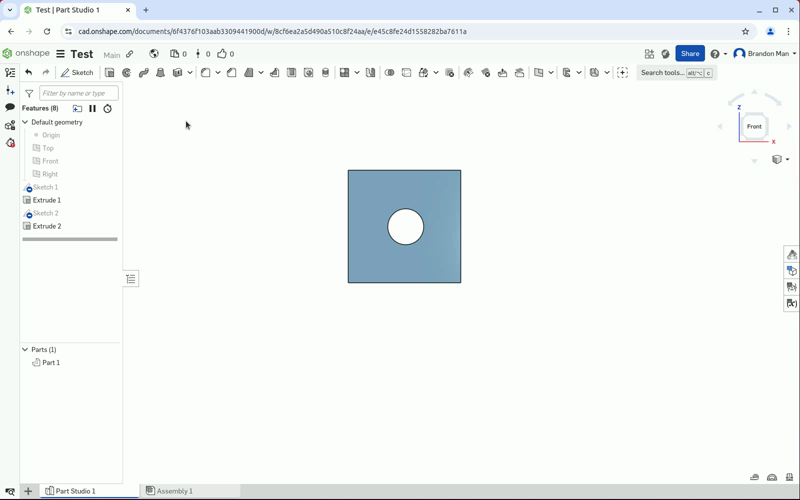
key(shift+h)
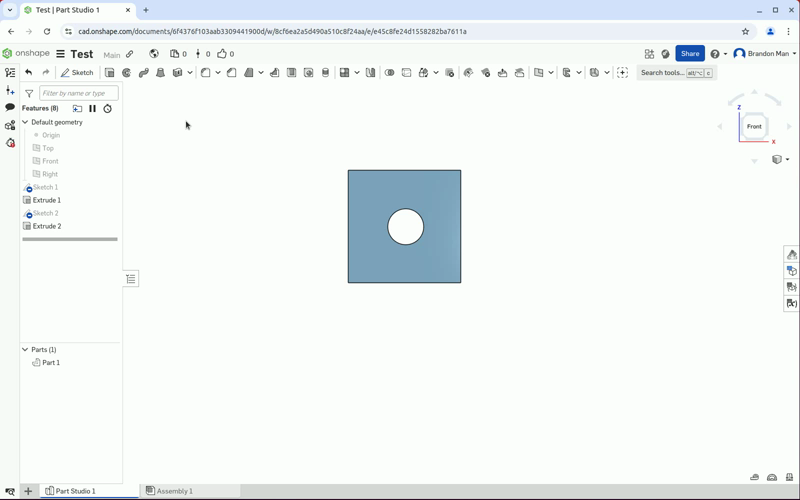
key(shift+7)
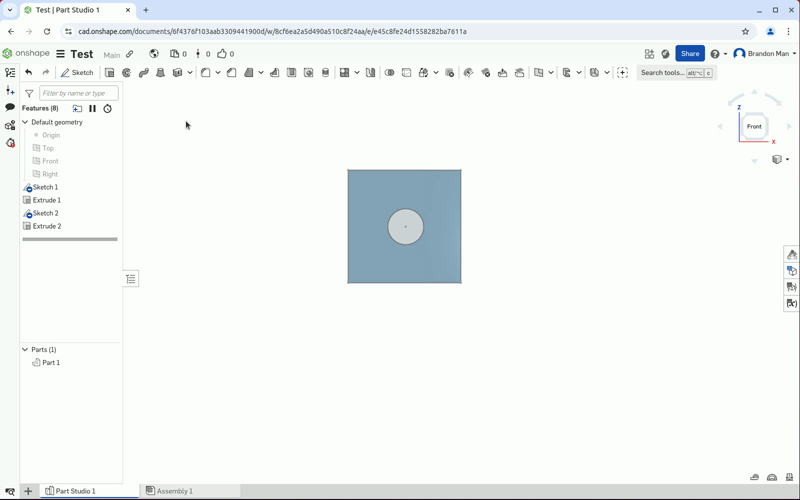
key(left, 2)
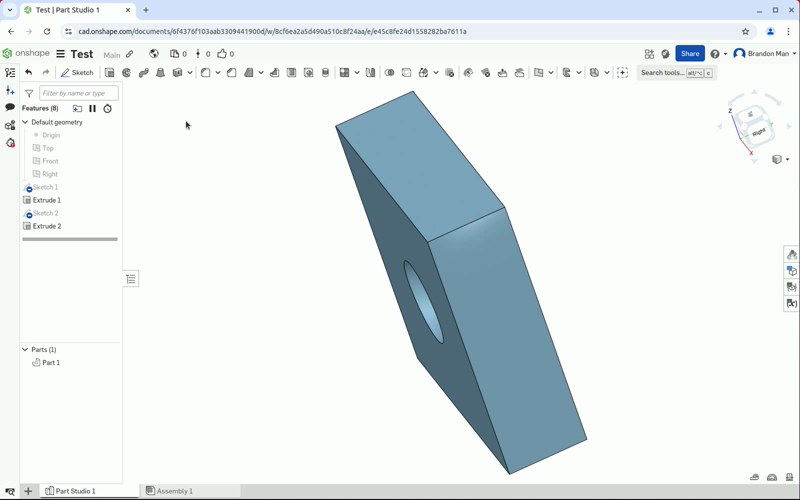
key(down, 2)
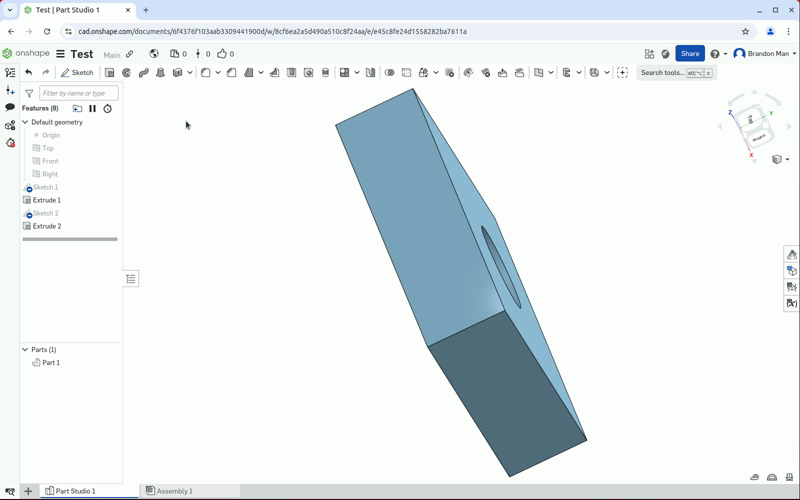
key(up, 2)
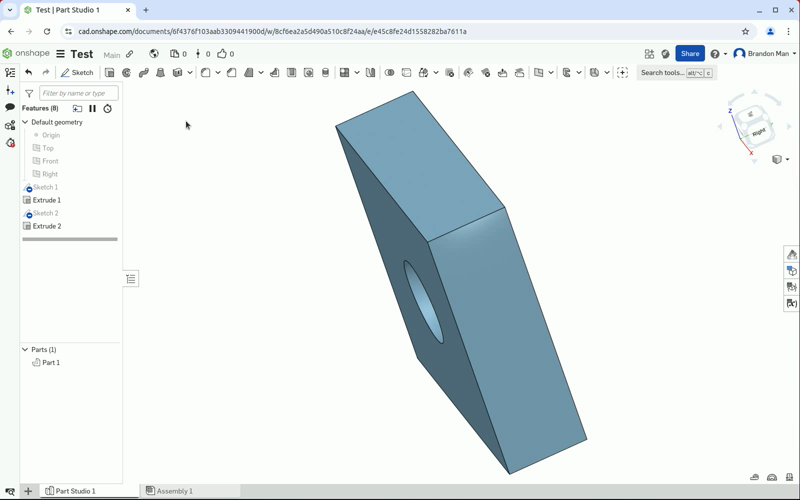
key(right, 2)
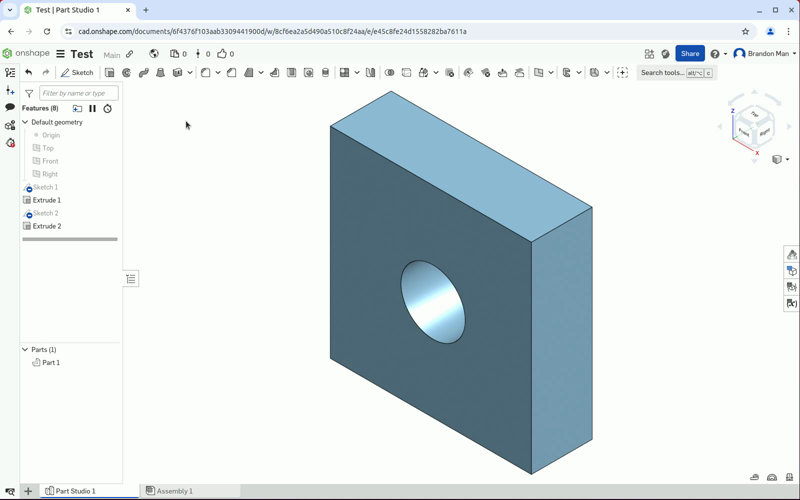
mouse_move(73, 189)
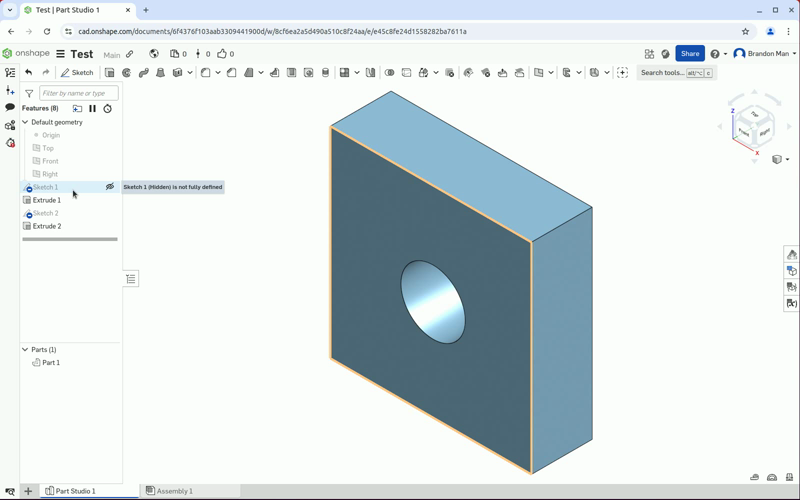
click(73, 189)